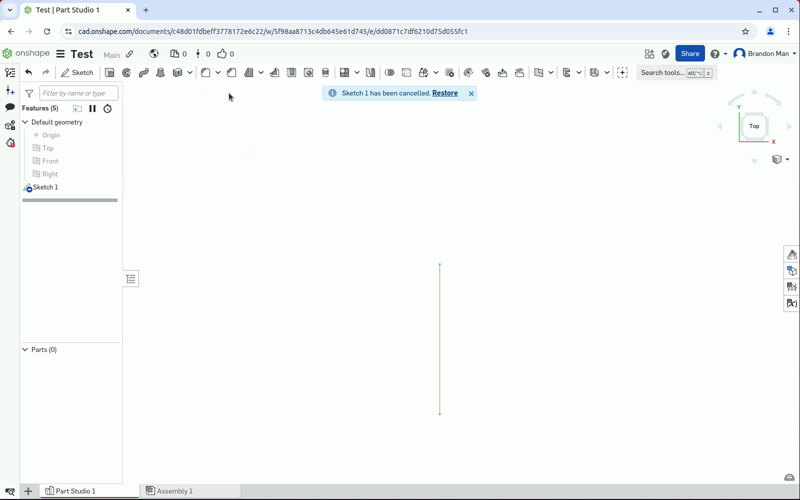
key(shift+h)
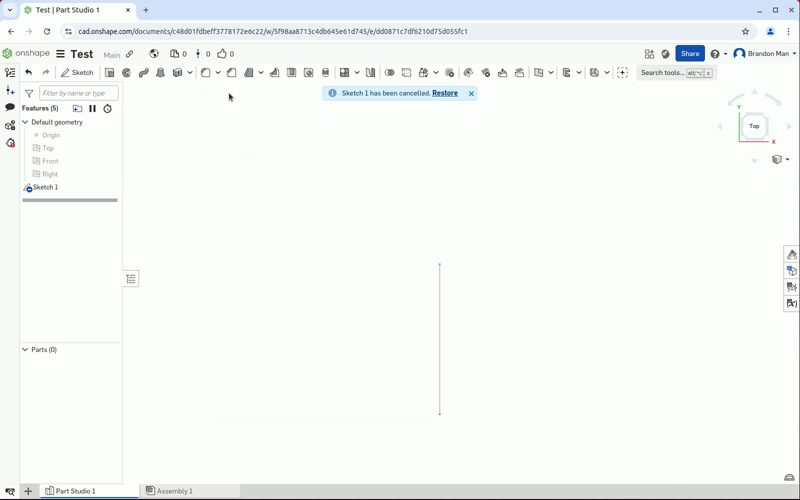
key(shift+s)
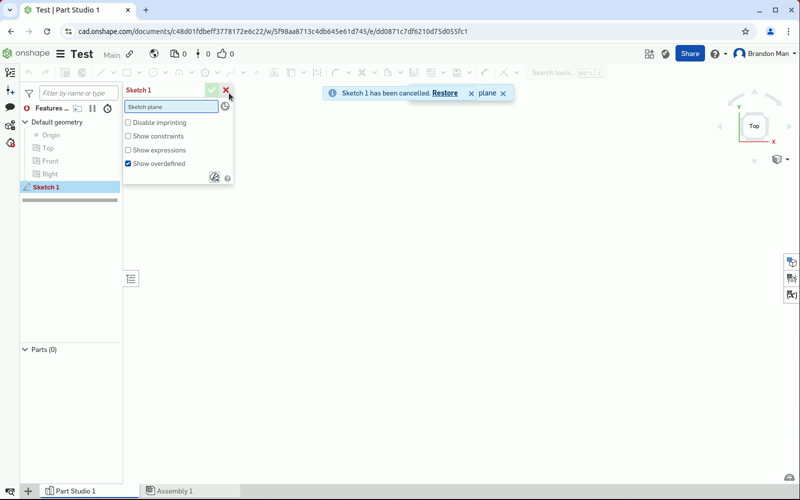
mouse_move(73, 150)
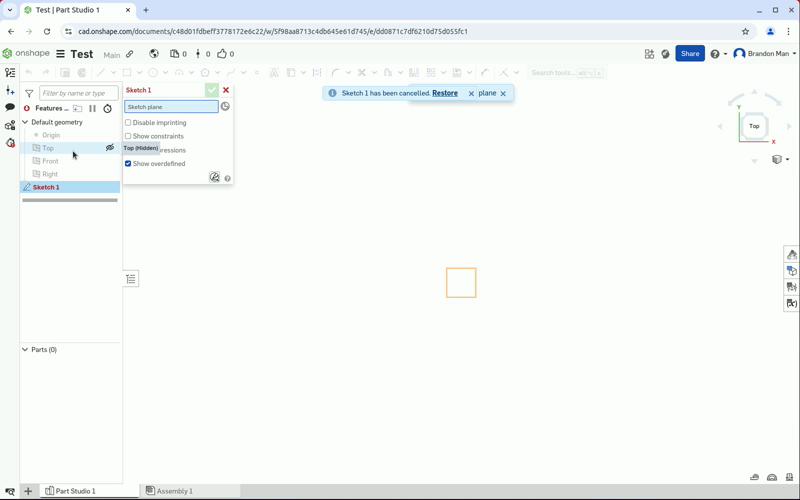
click(73, 150)
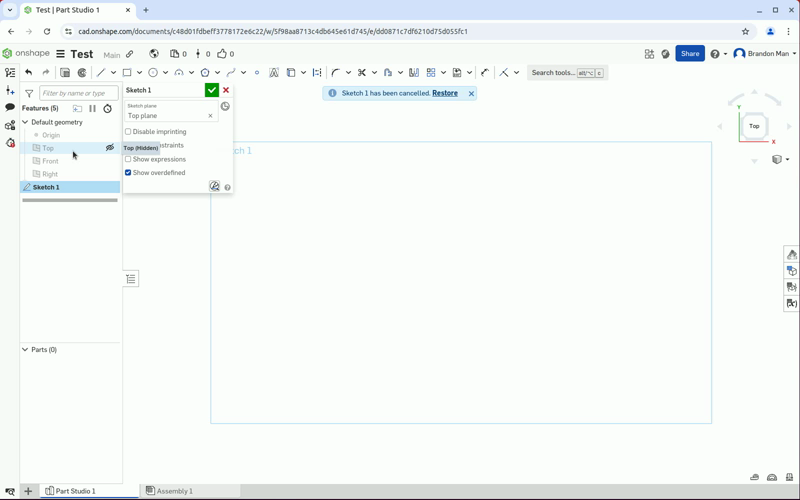
mouse_move(73, 352)
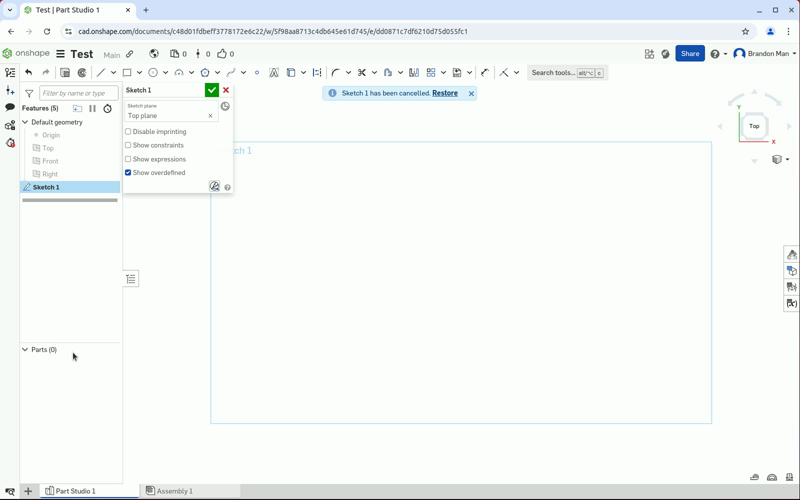
key(y)
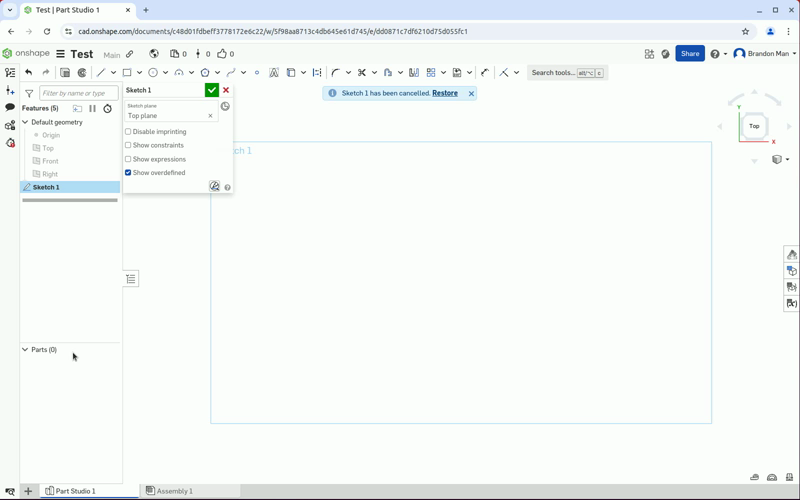
key(c)
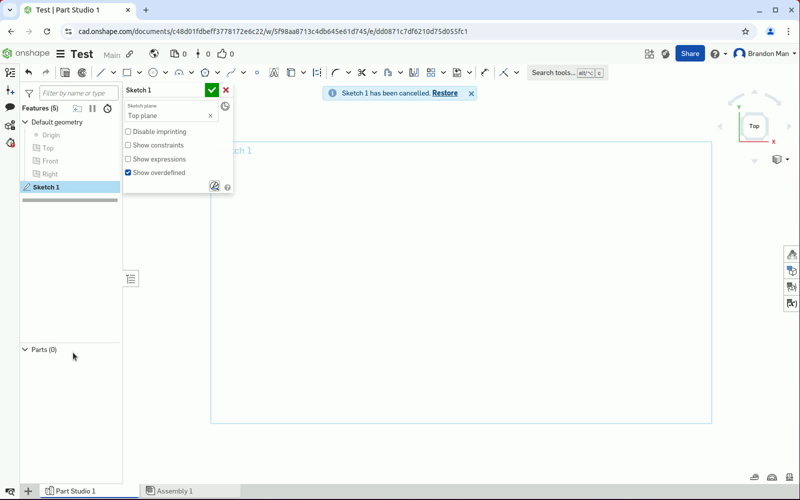
key_down(shift)
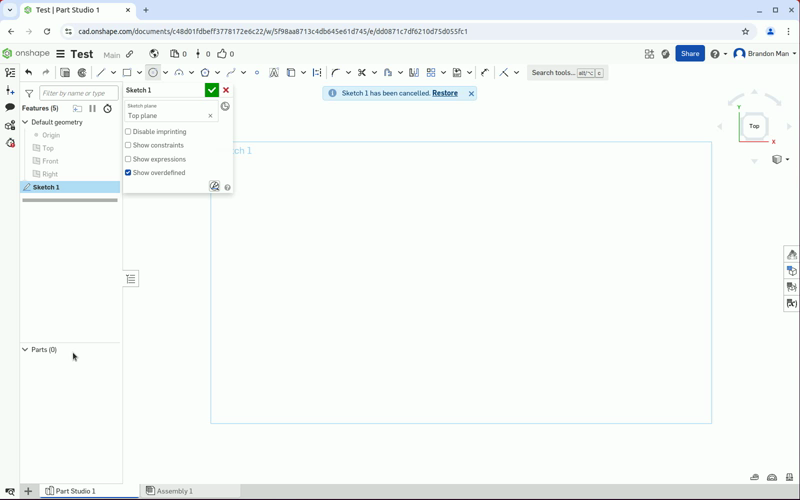
mouse_move(460, 282)
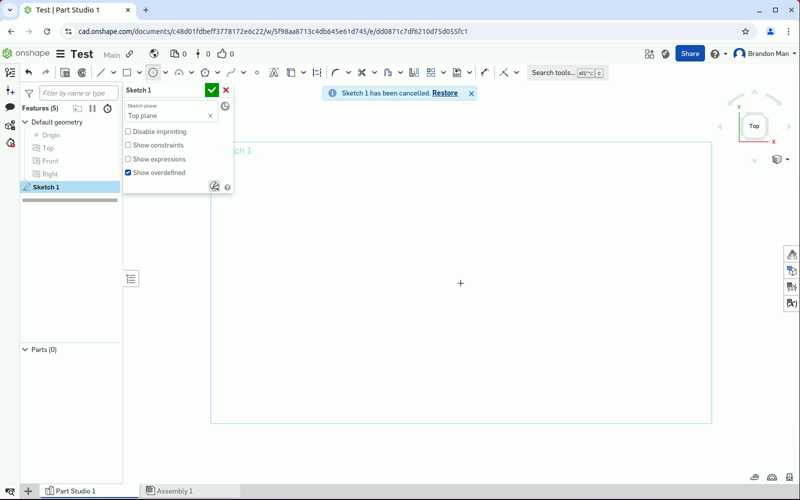
click(460, 282)
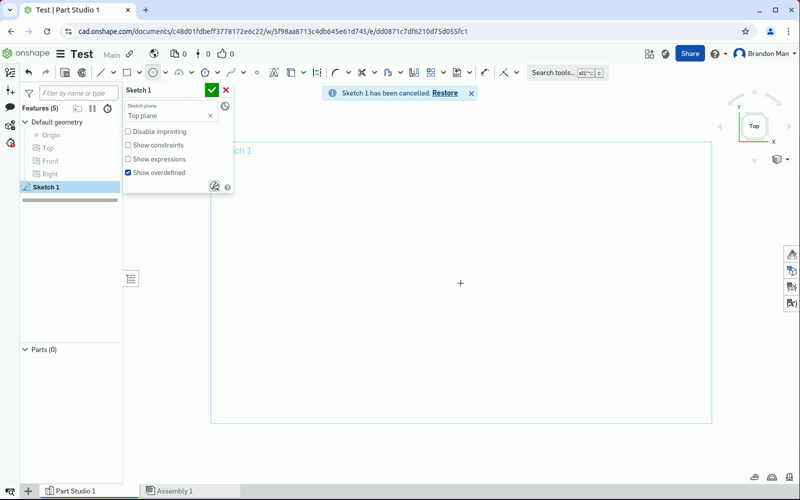
key_up(shift)
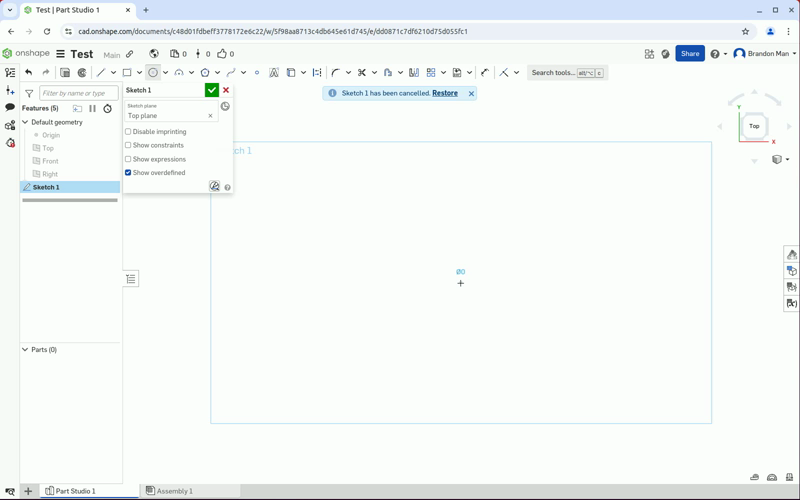
mouse_move(472, 282)
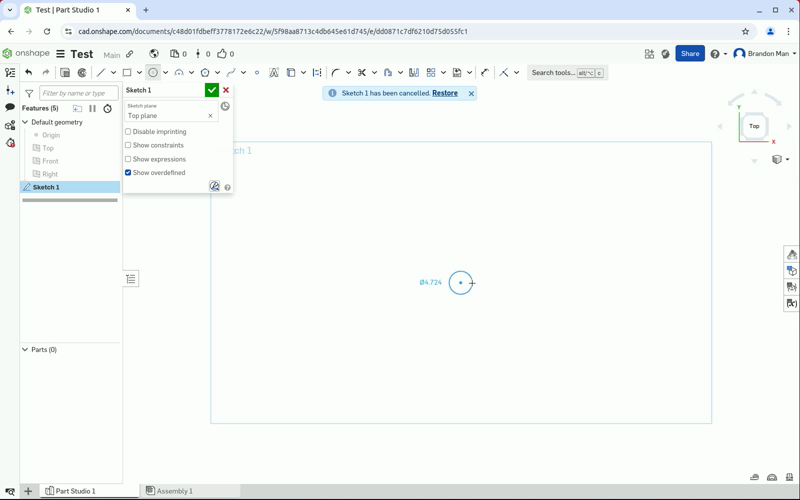
click(472, 282)
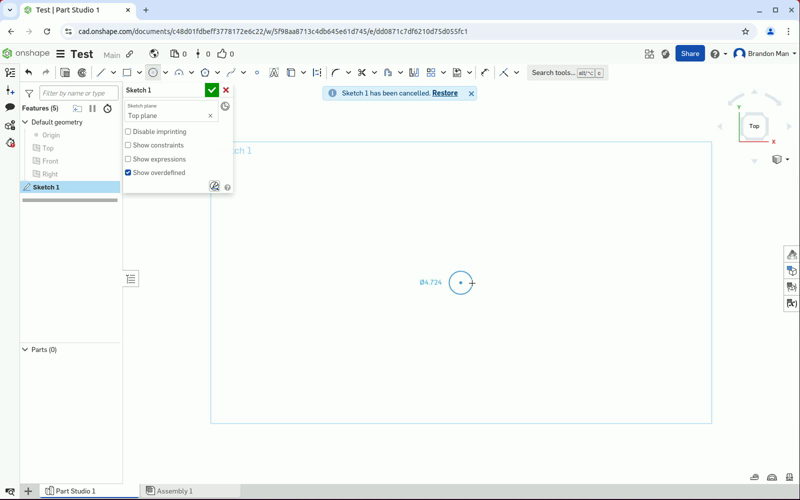
key(esc)
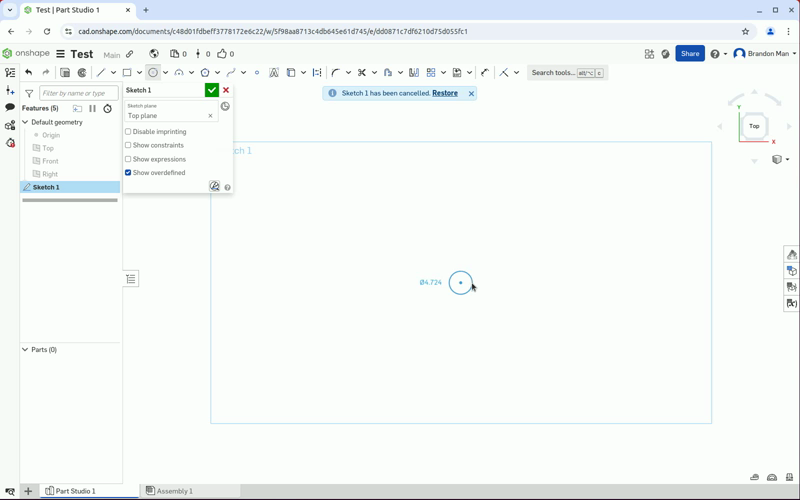
mouse_move(450, 283)
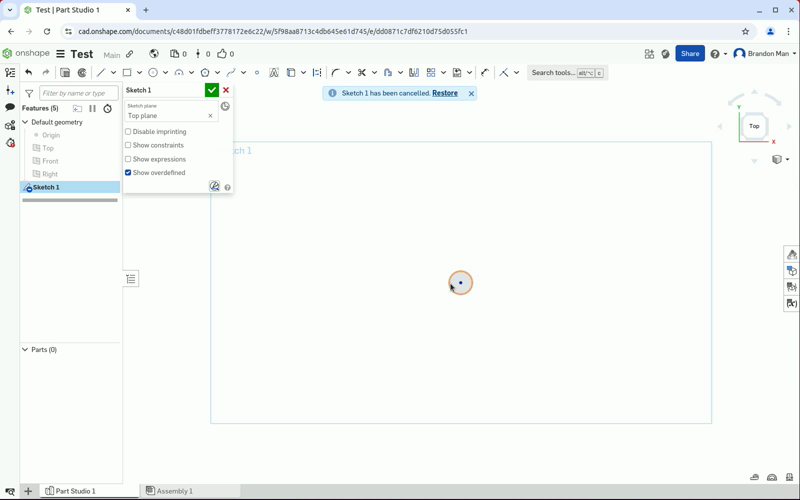
scroll(6)
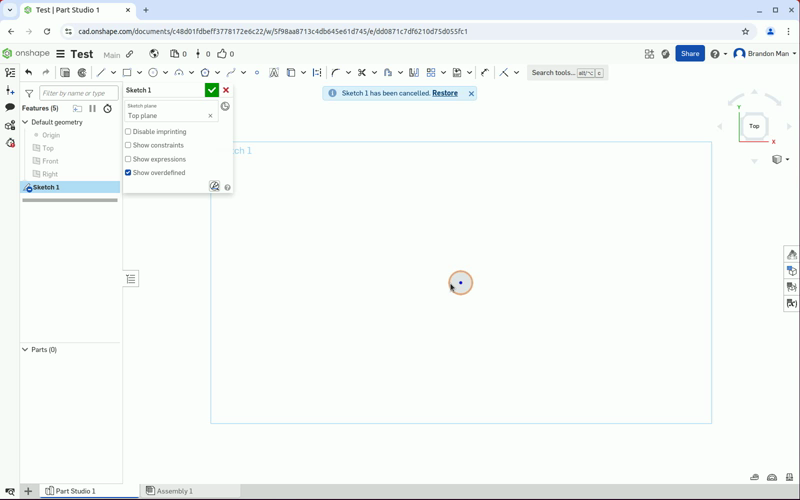
scroll(6)
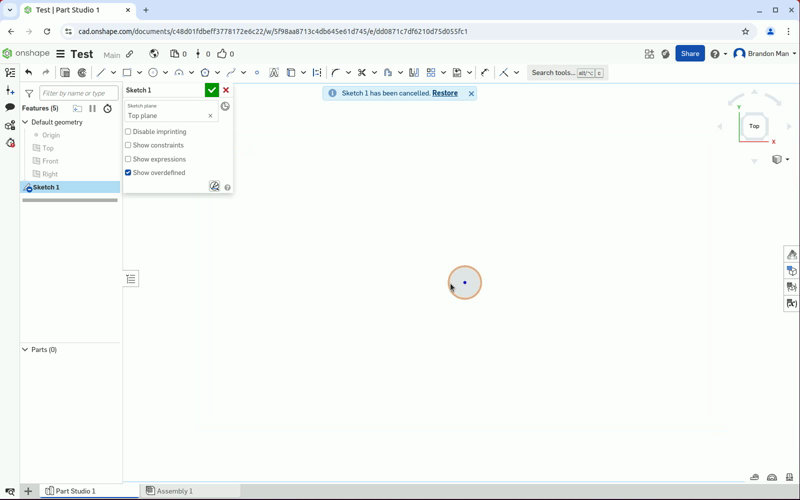
scroll(6)
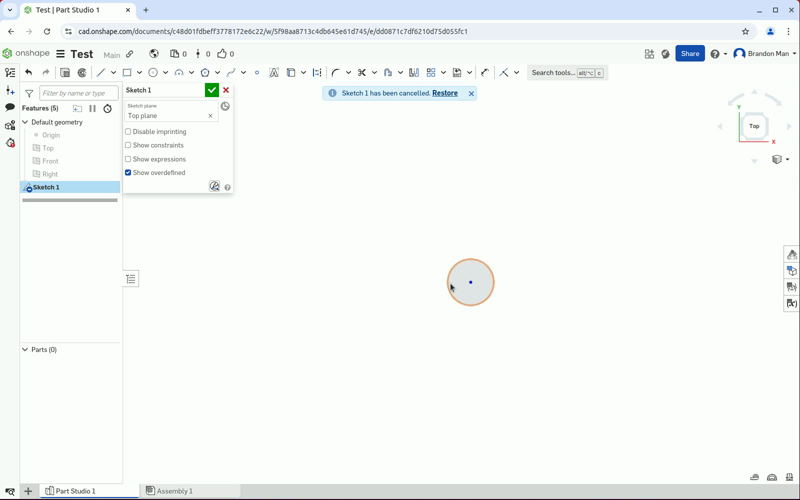
scroll(6)
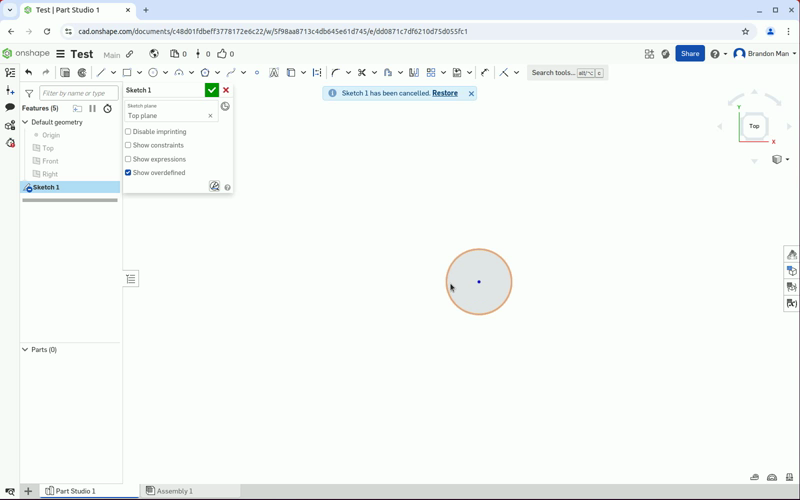
scroll(6)
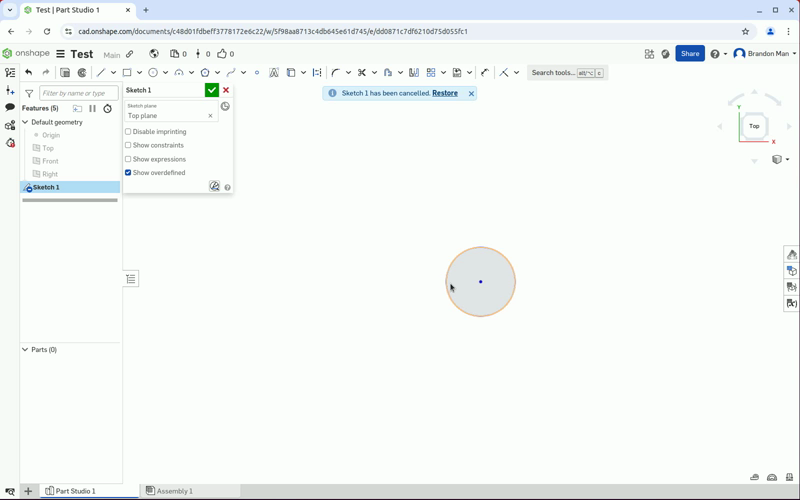
scroll(6)
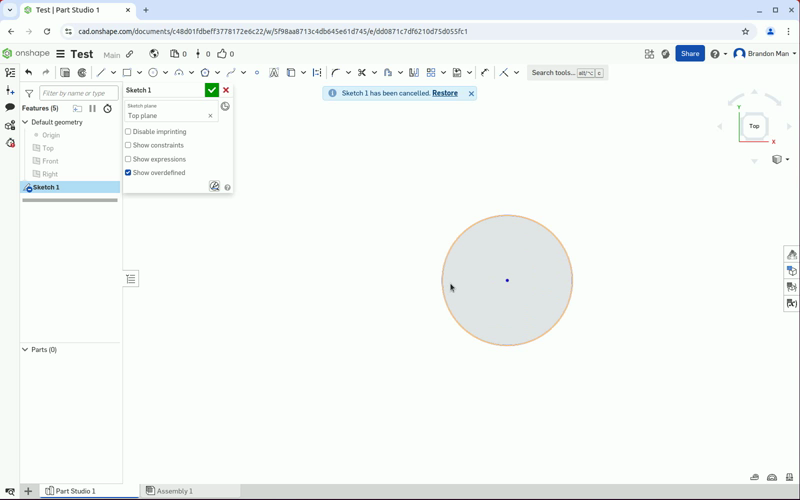
scroll(6)
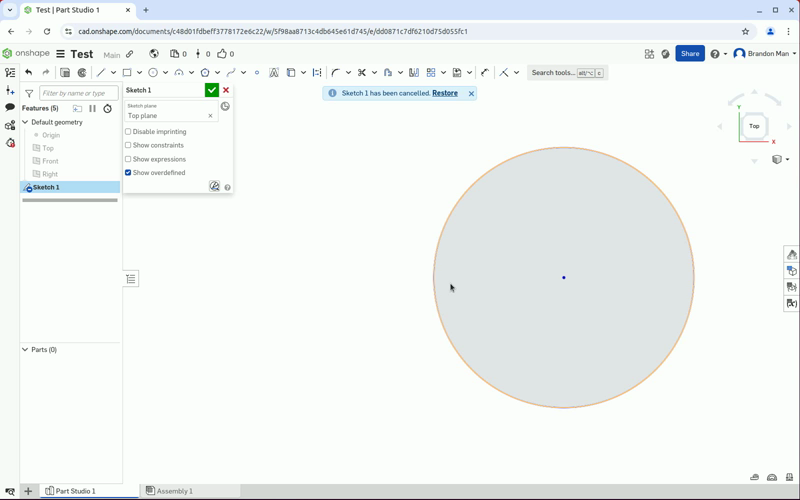
click(450, 283)
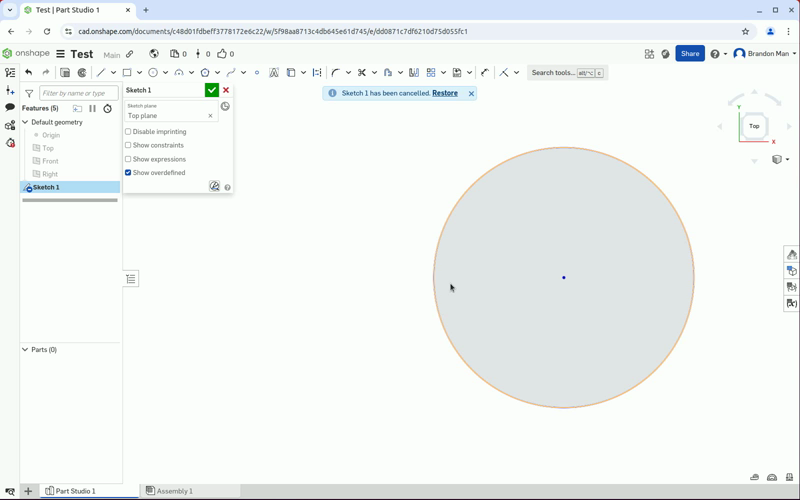
scroll(-6)
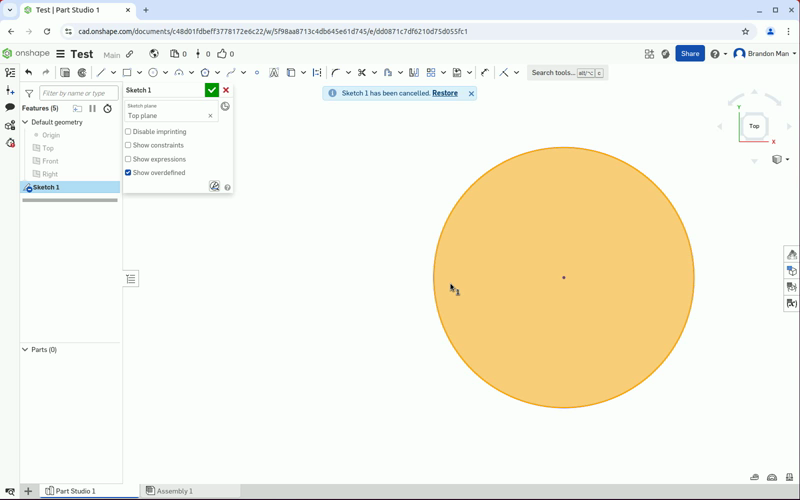
scroll(-6)
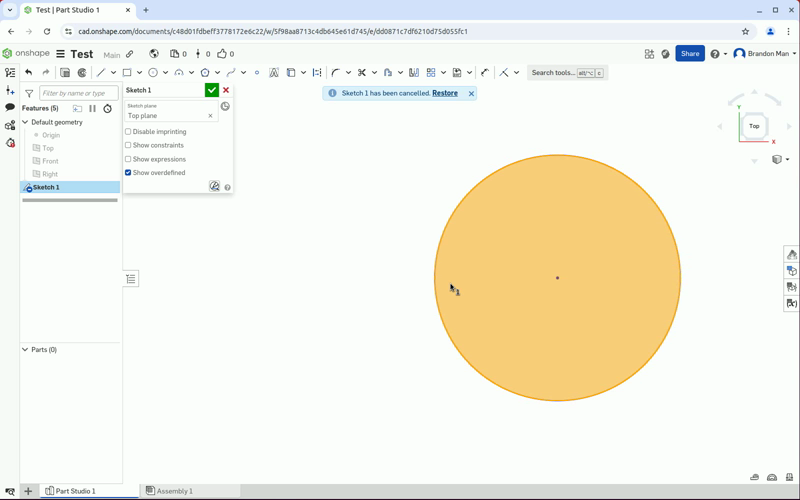
scroll(-6)
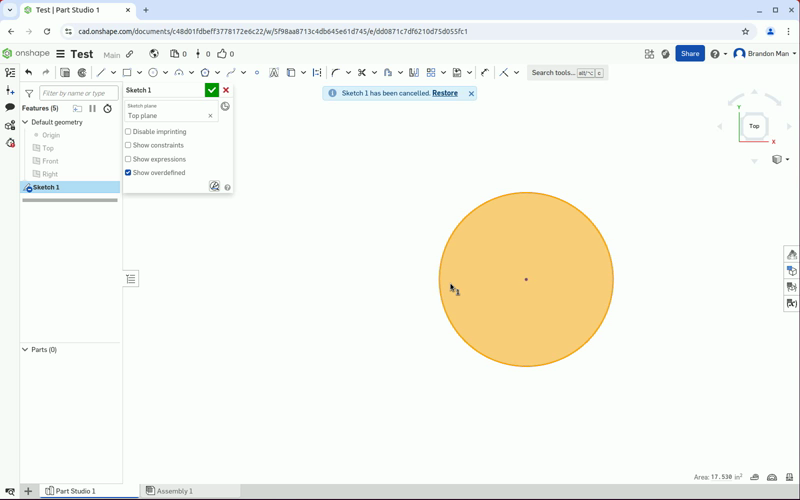
scroll(-6)
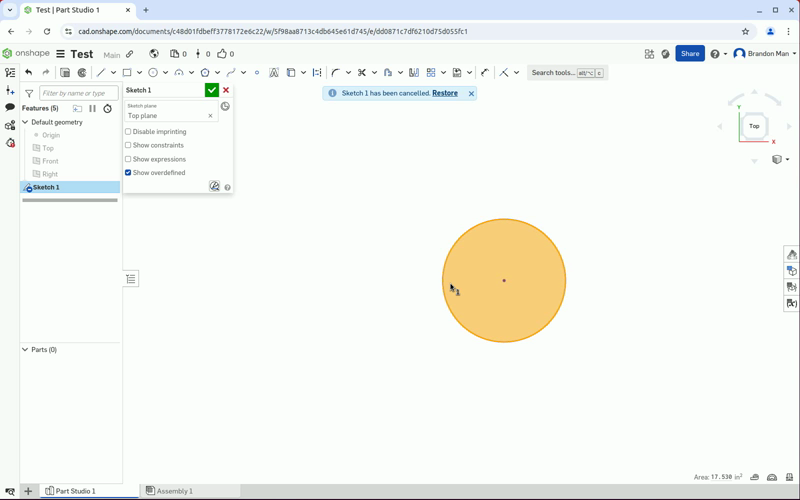
scroll(-6)
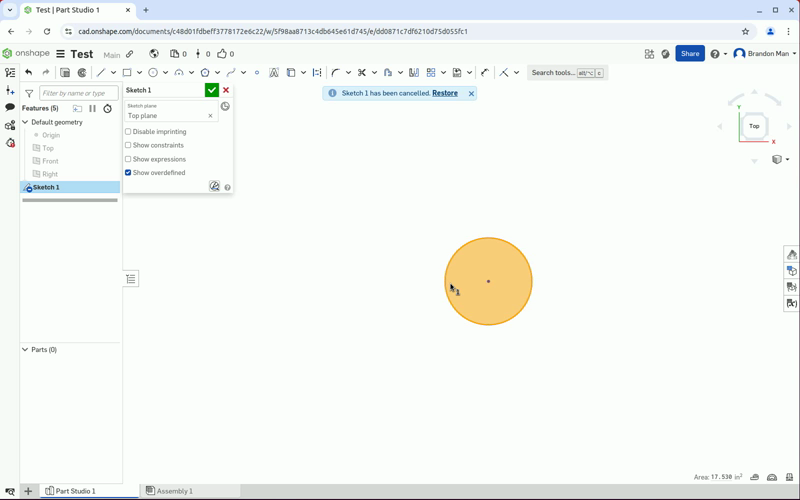
scroll(-6)
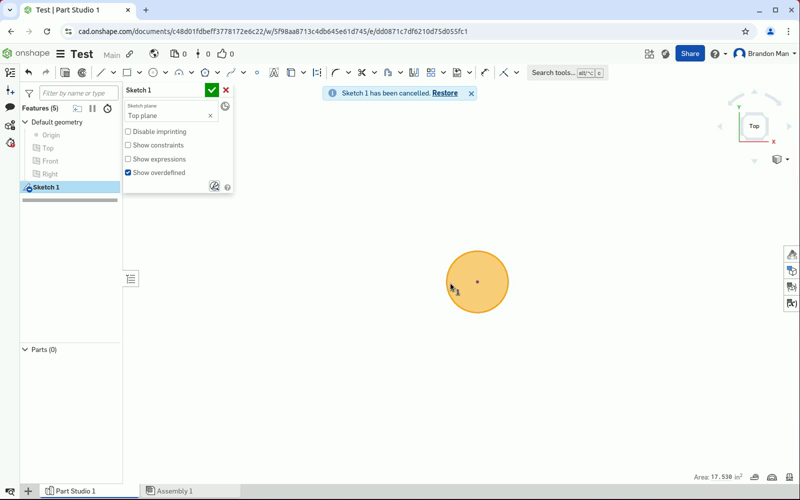
scroll(-6)
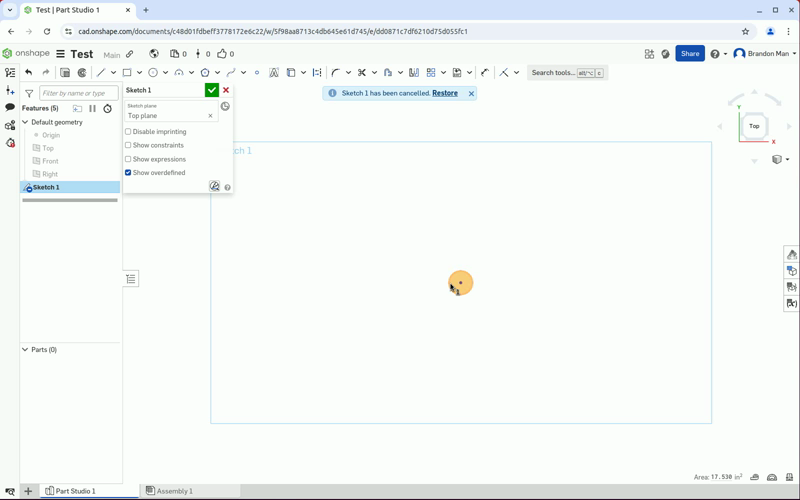
mouse_move(73, 352)
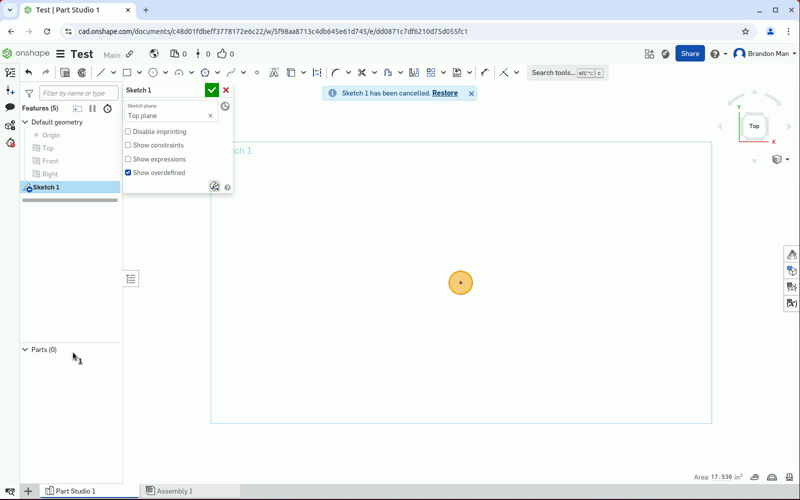
key(shift+y)
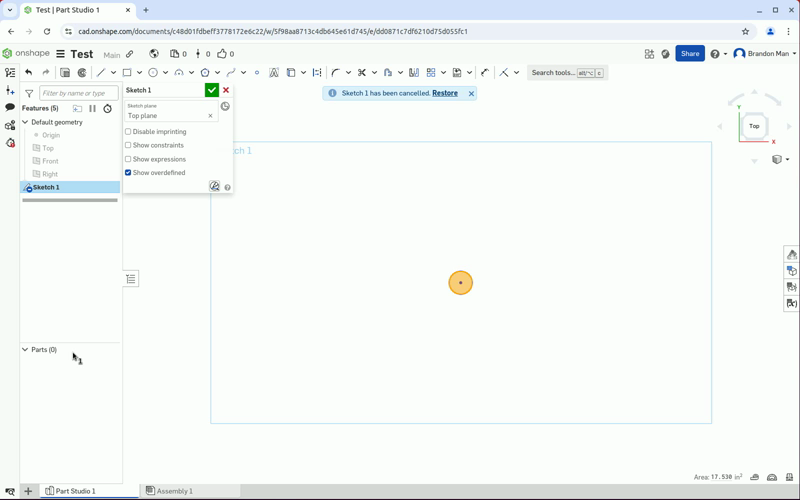
key(shift+e)
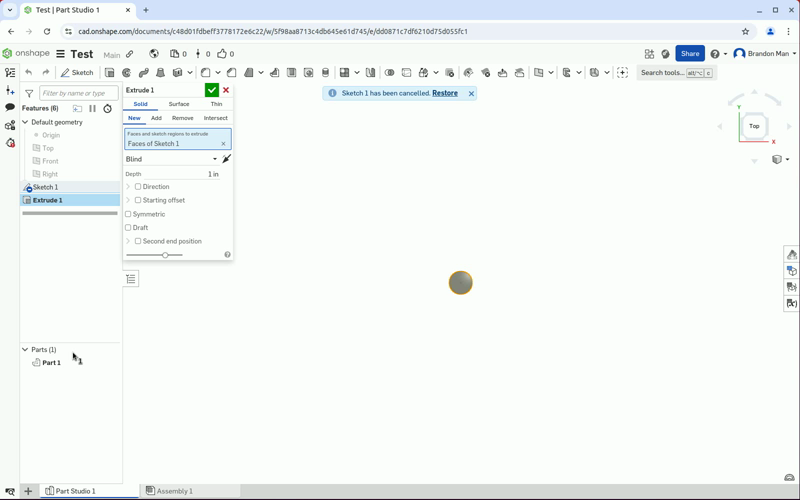
mouse_move(143, 106)
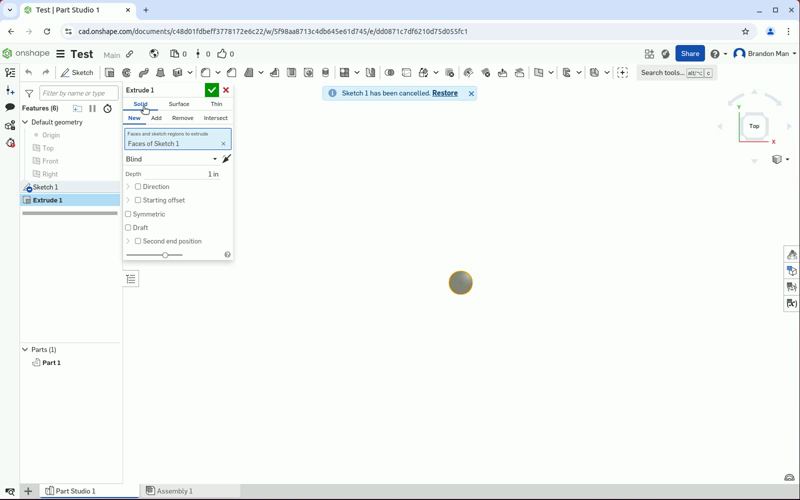
click(143, 106)
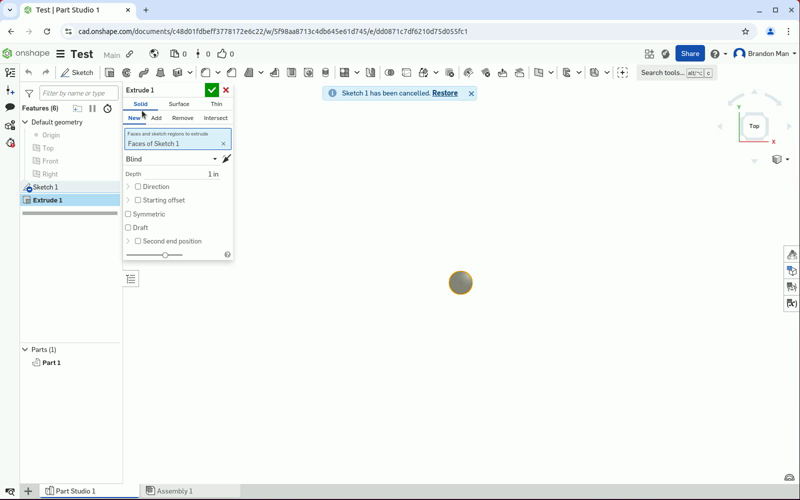
mouse_move(137, 120)
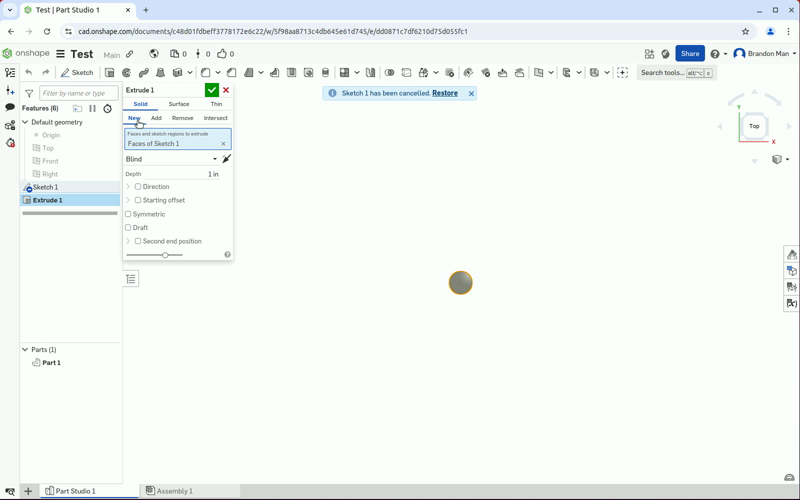
click(137, 120)
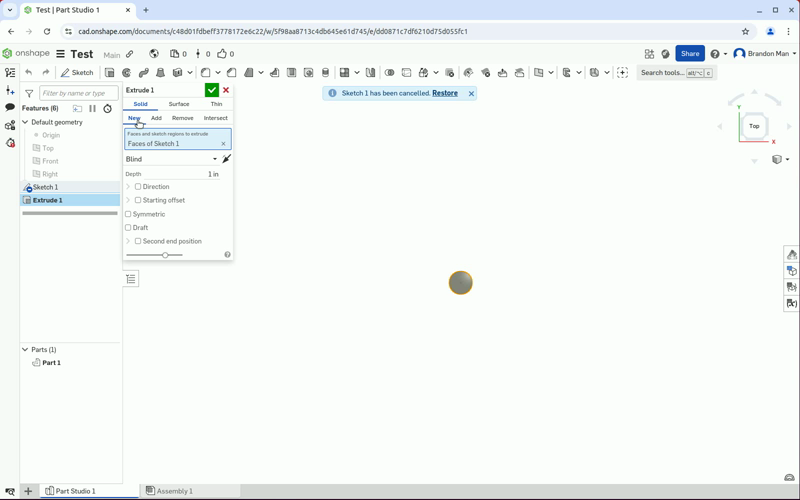
key(tab, 4)
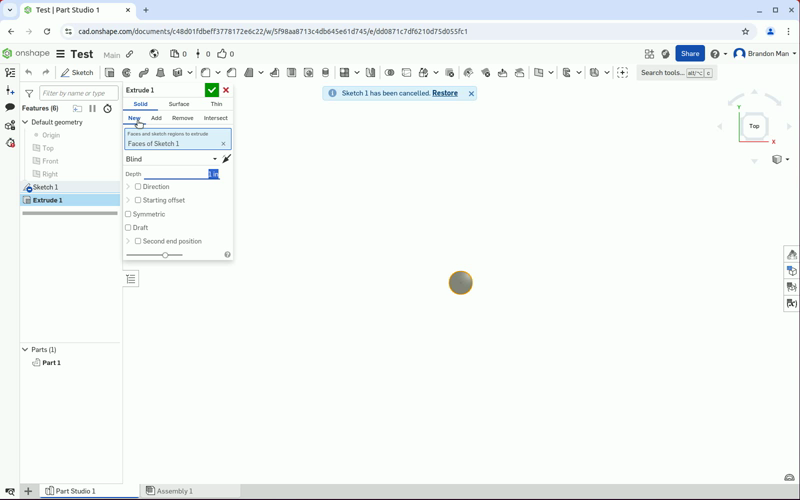
text(23.108)
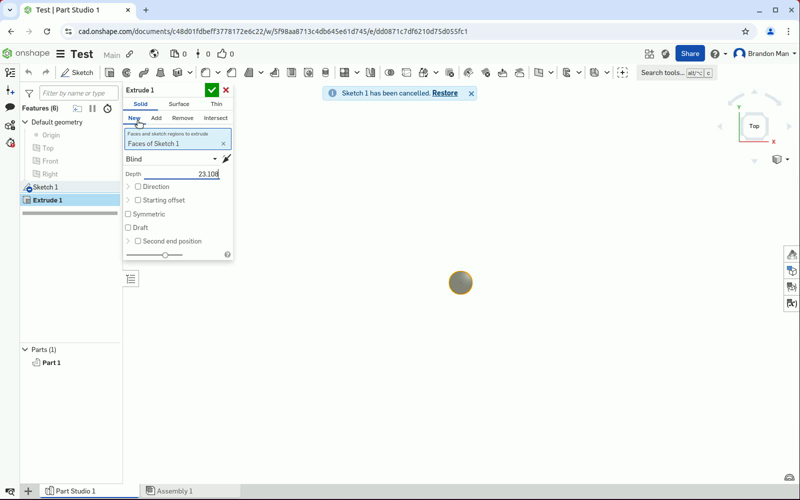
key(enter)
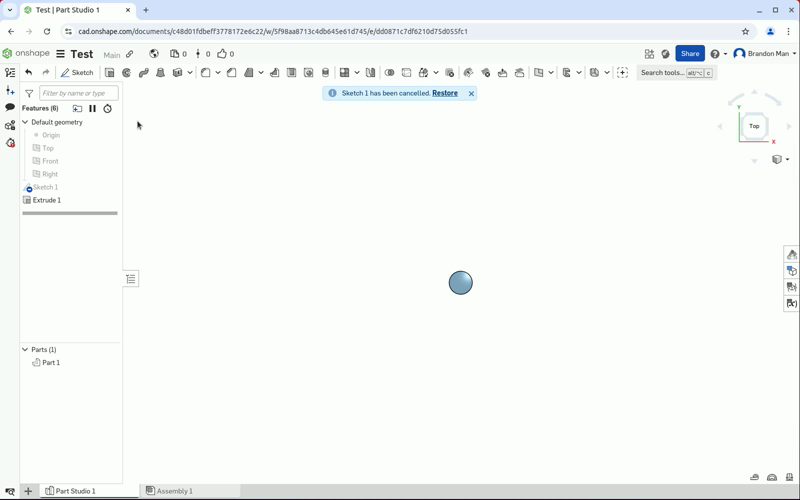
key(shift+h)
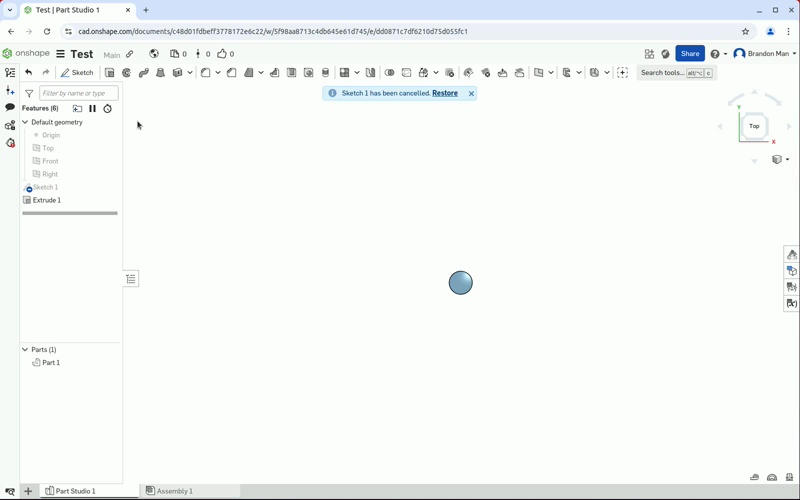
key(shift+h)
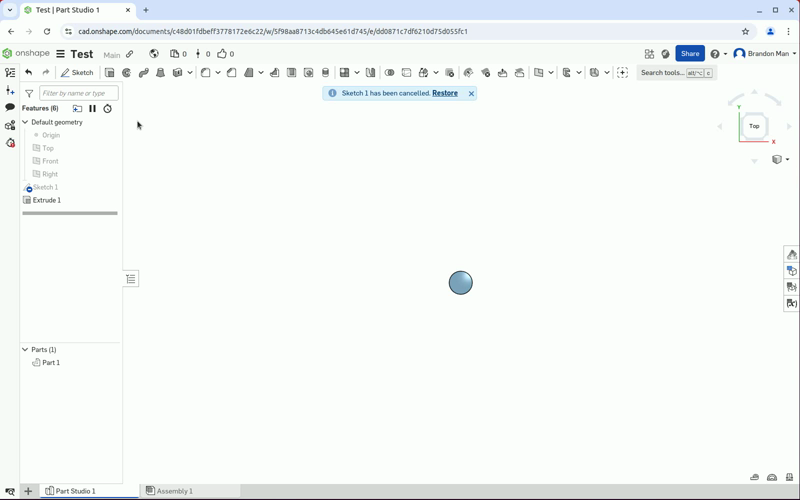
mouse_move(73, 189)
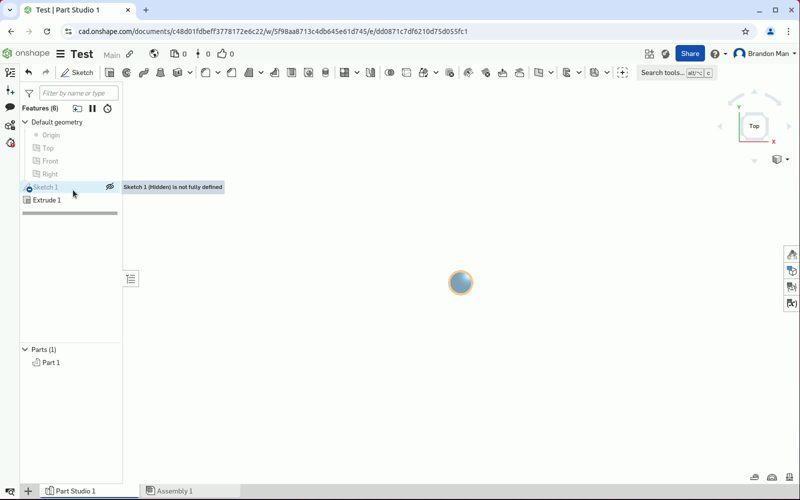
click(73, 189)
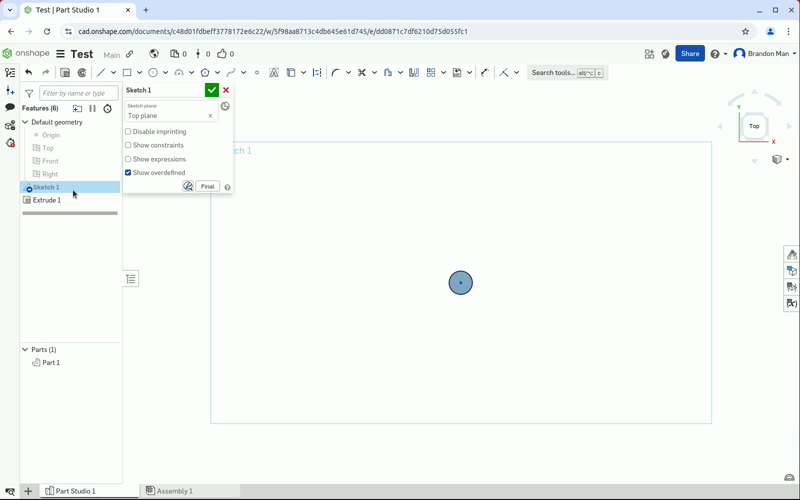
mouse_move(229, 92)
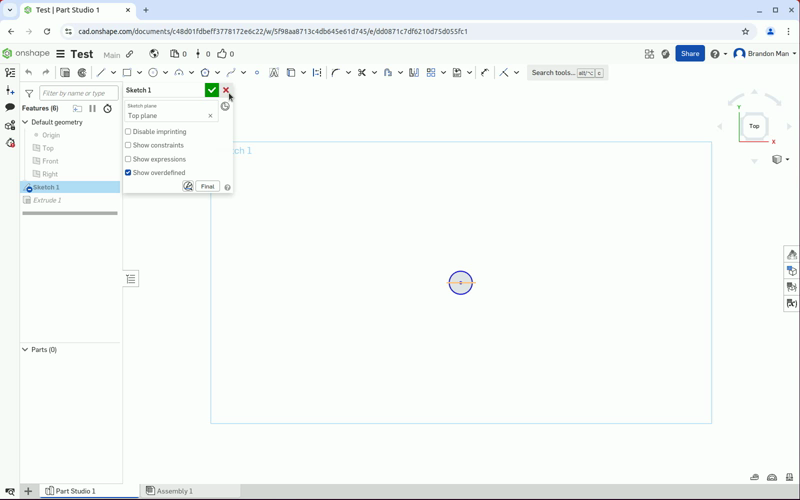
click(229, 92)
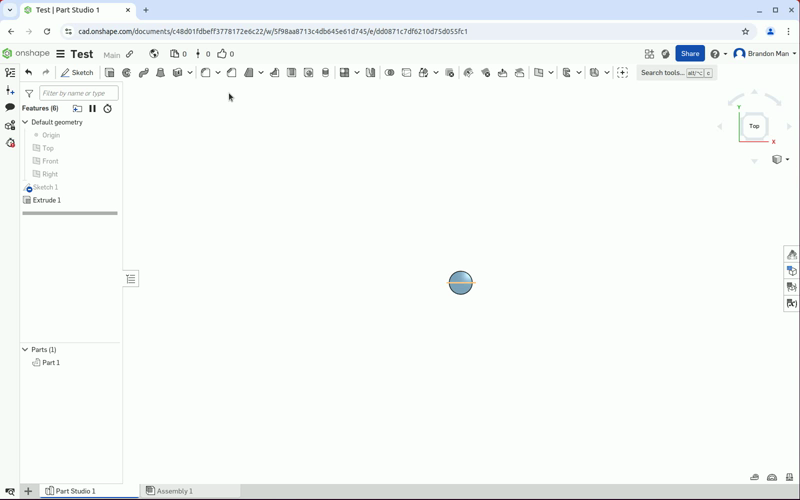
mouse_move(541, 75)
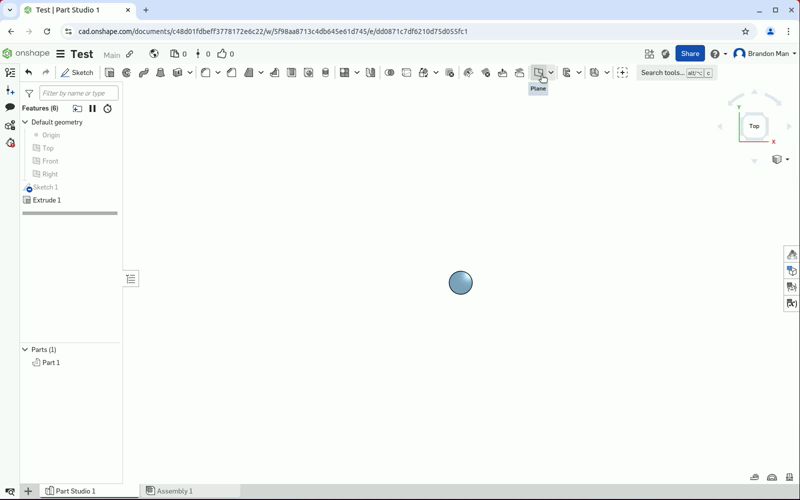
click(541, 75)
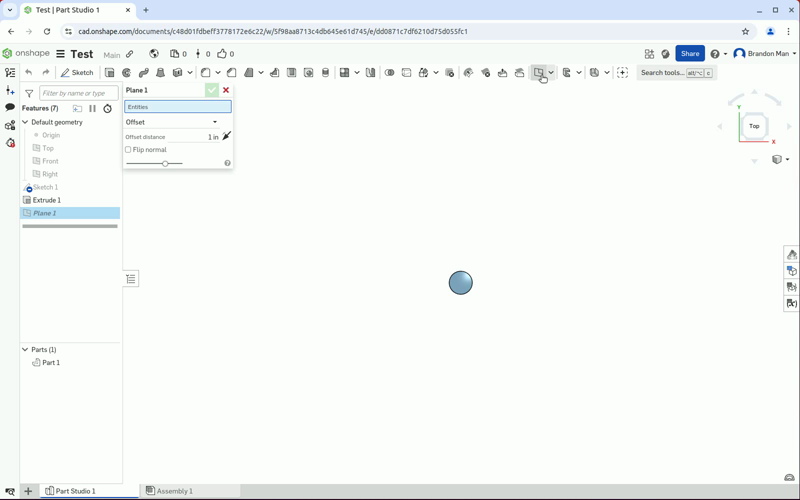
mouse_move(73, 150)
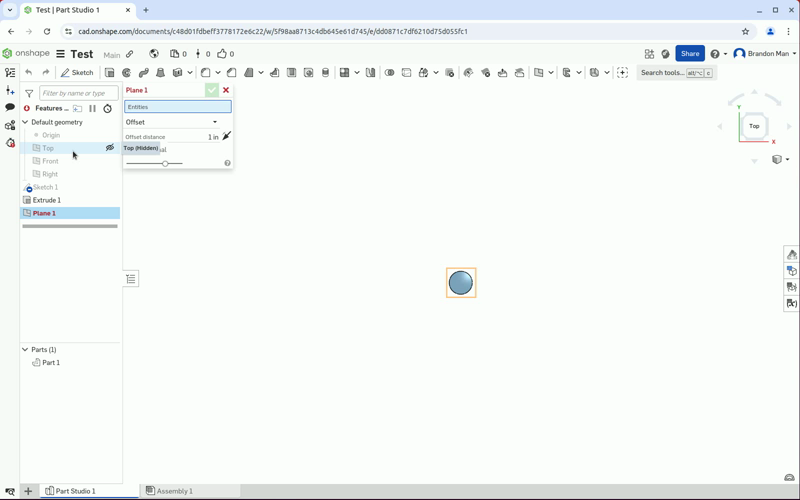
click(73, 150)
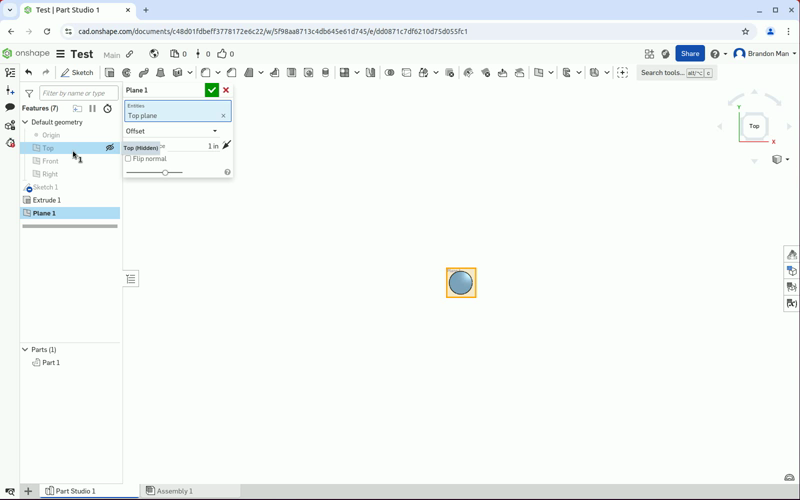
key(tab, 2)
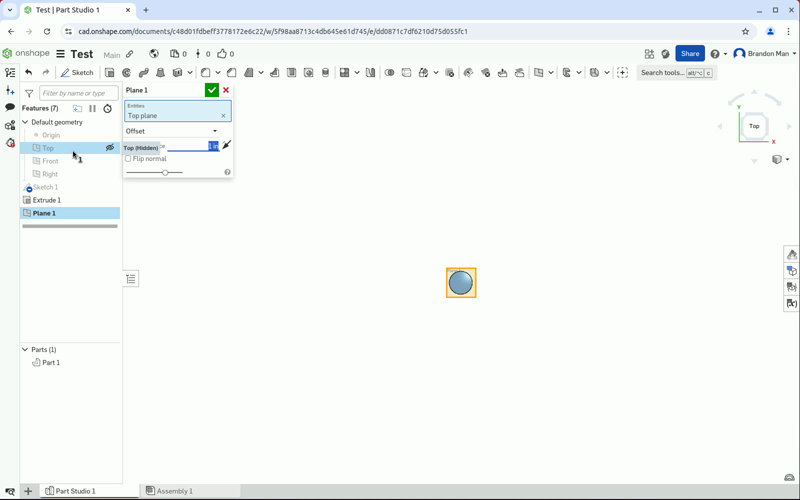
text(23.108)
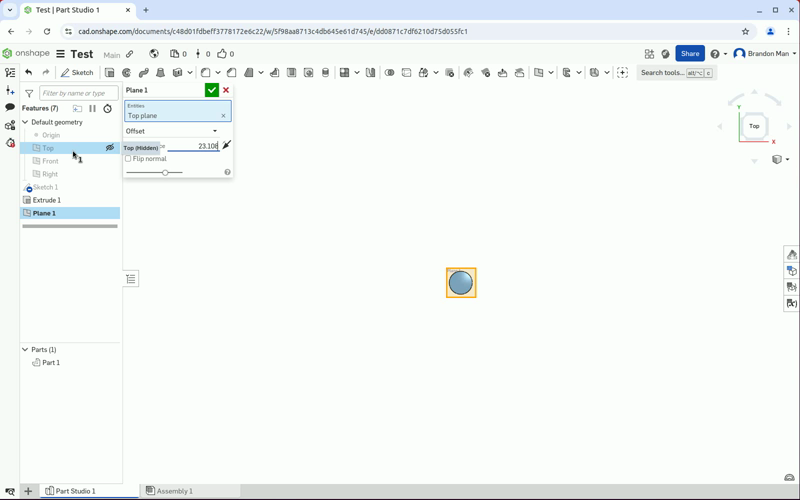
key(enter, 2)
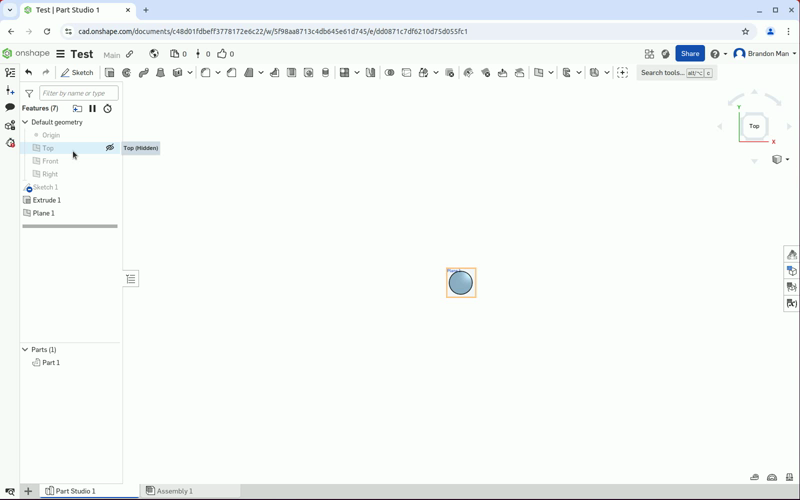
key(shift+s)
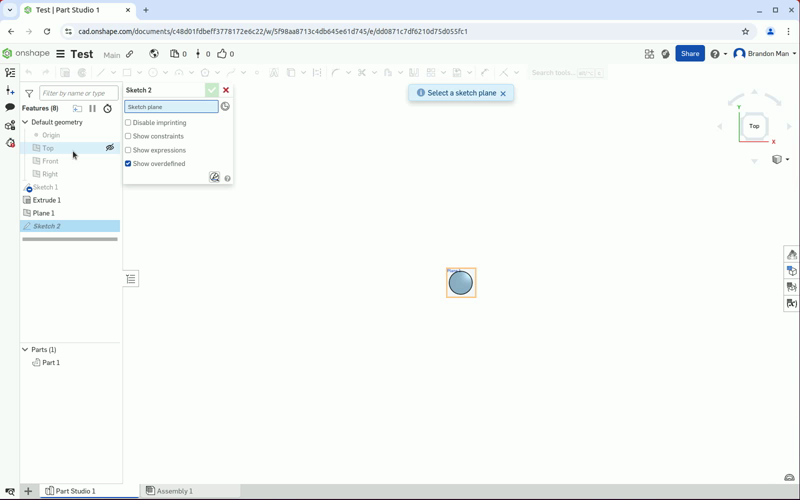
mouse_move(73, 215)
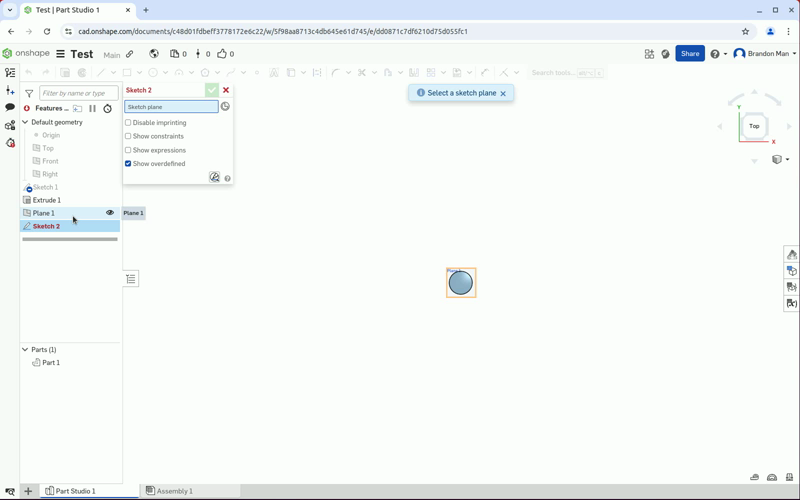
click(73, 215)
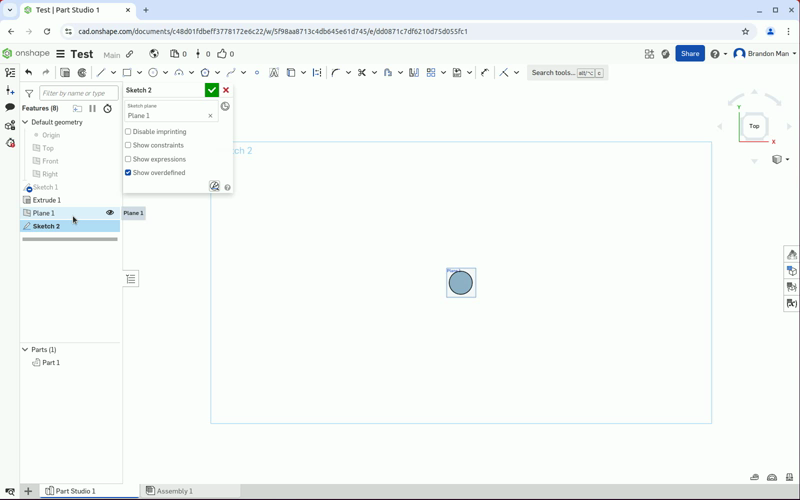
mouse_move(73, 352)
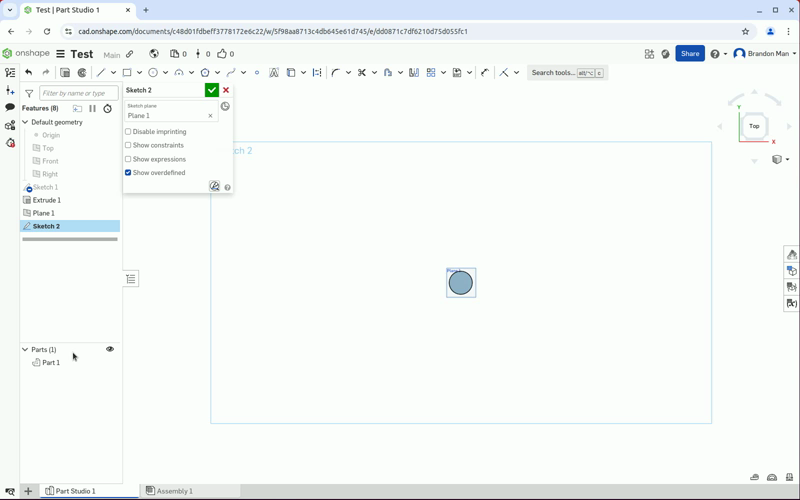
key(y)
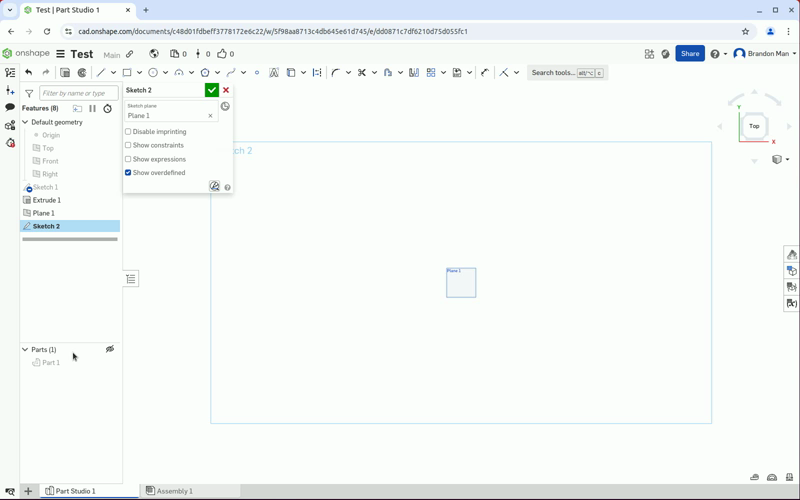
key(c)
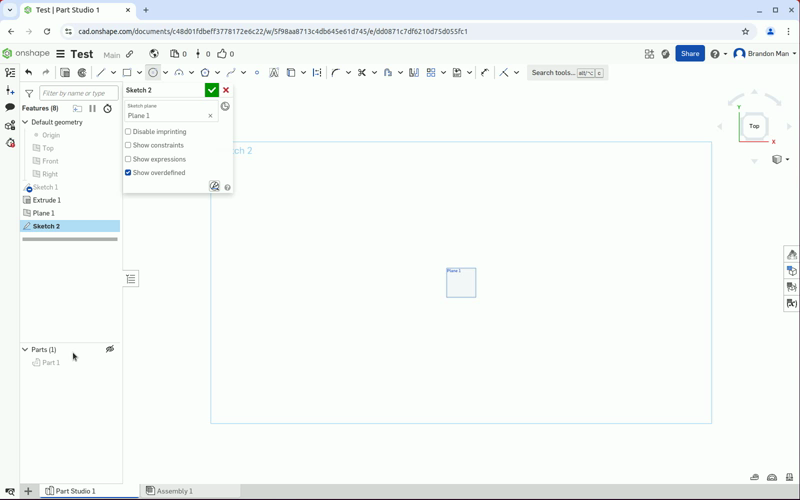
key_down(shift)
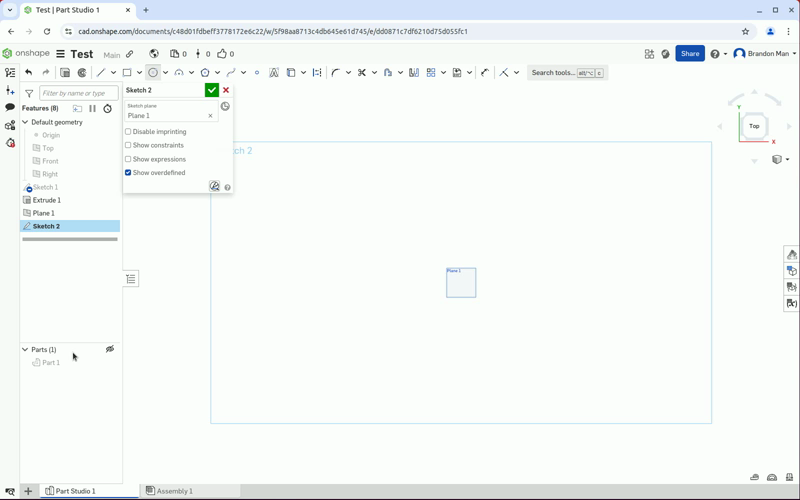
mouse_move(461, 282)
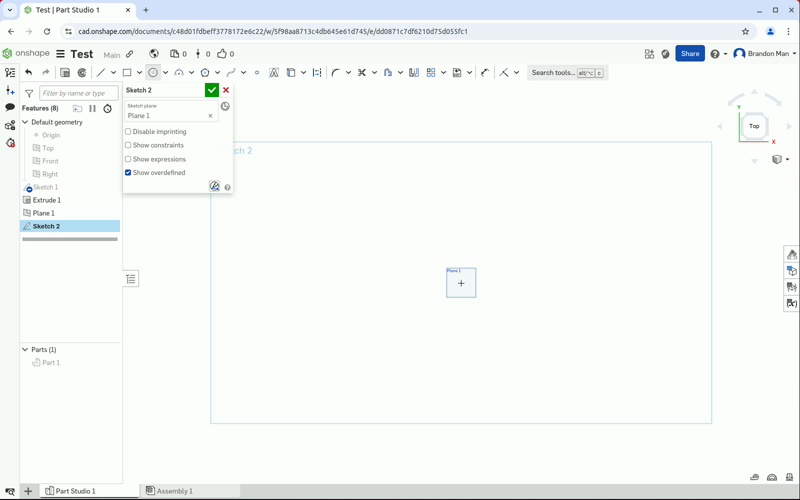
click(461, 282)
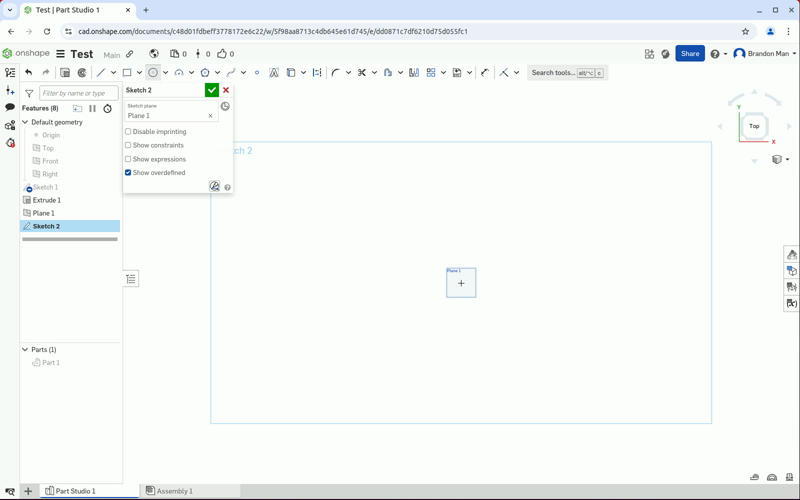
key_up(shift)
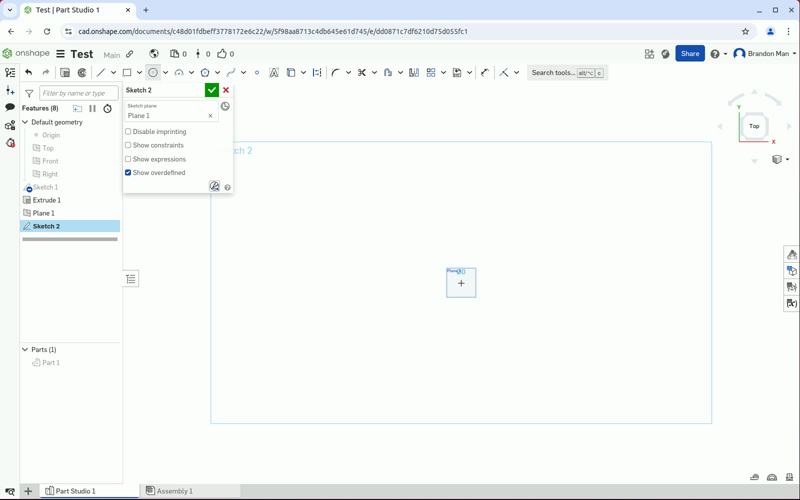
mouse_move(471, 282)
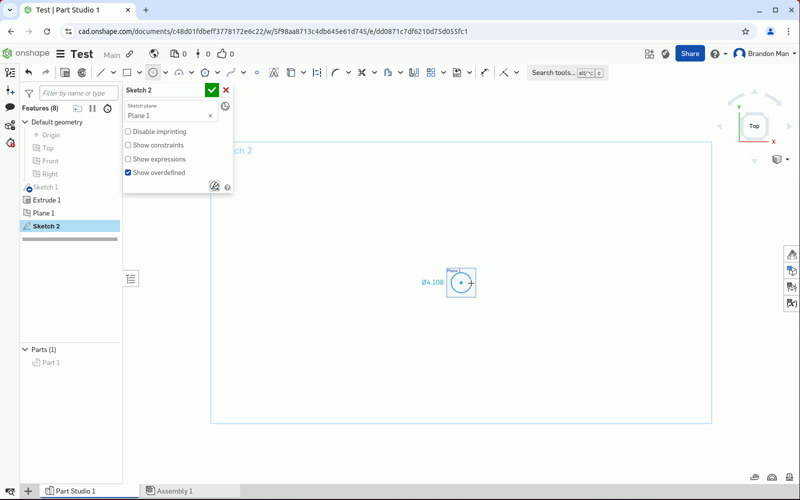
click(471, 282)
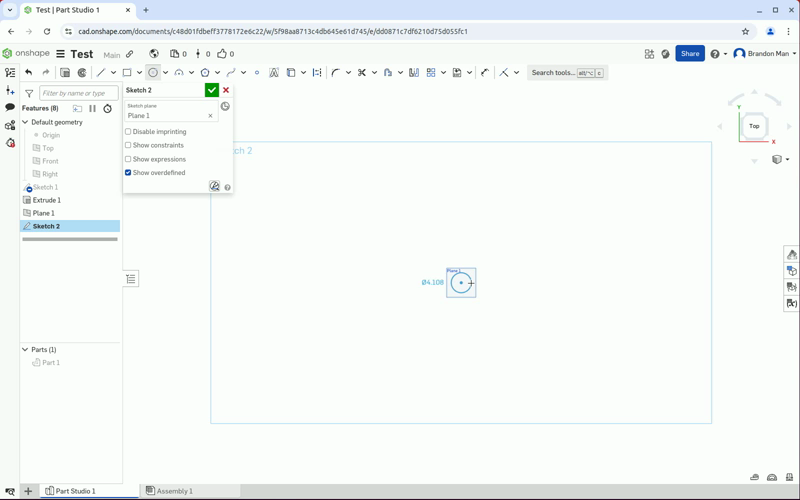
key(esc)
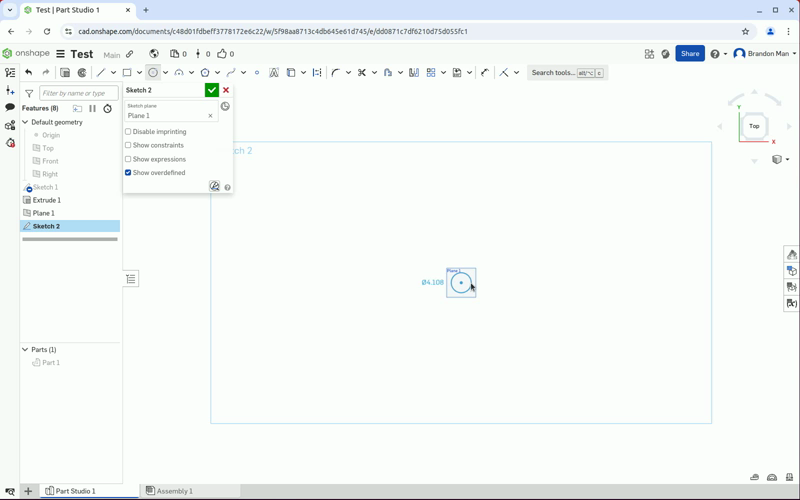
mouse_move(468, 288)
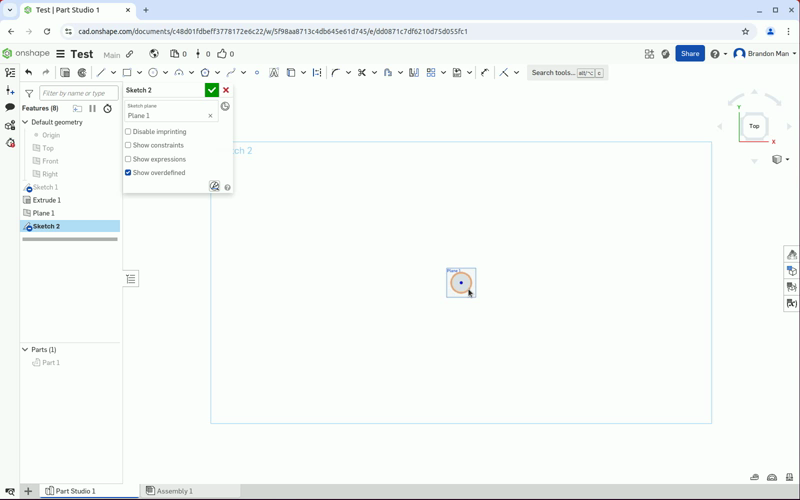
scroll(6)
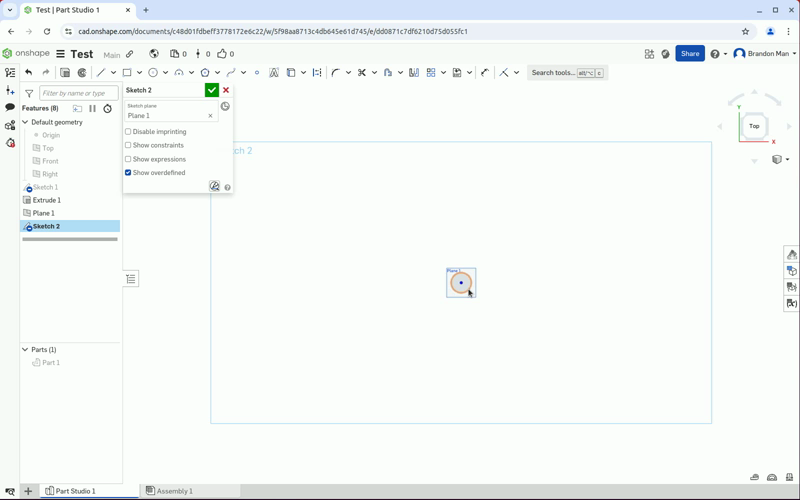
scroll(6)
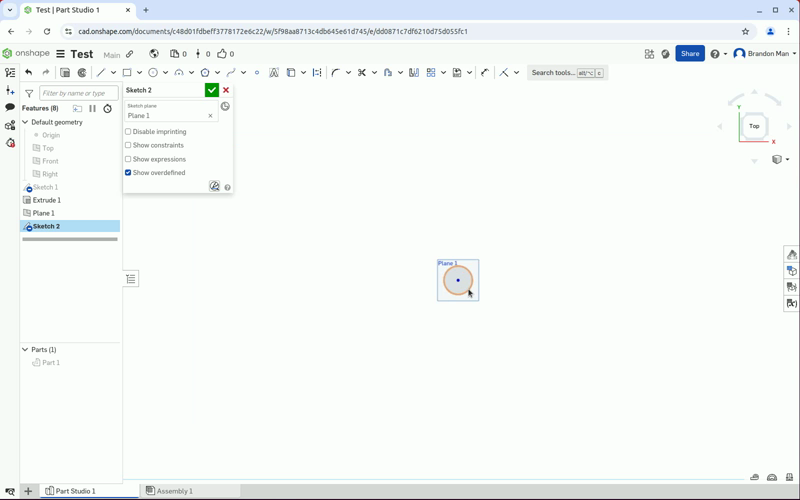
scroll(6)
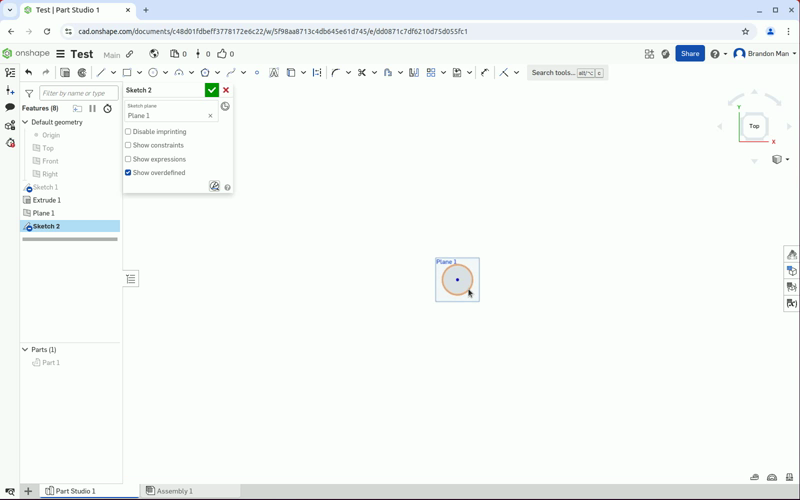
scroll(6)
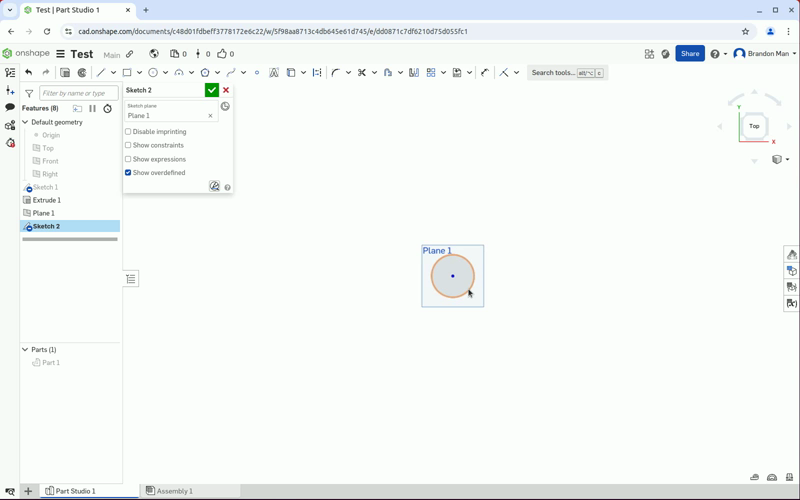
scroll(6)
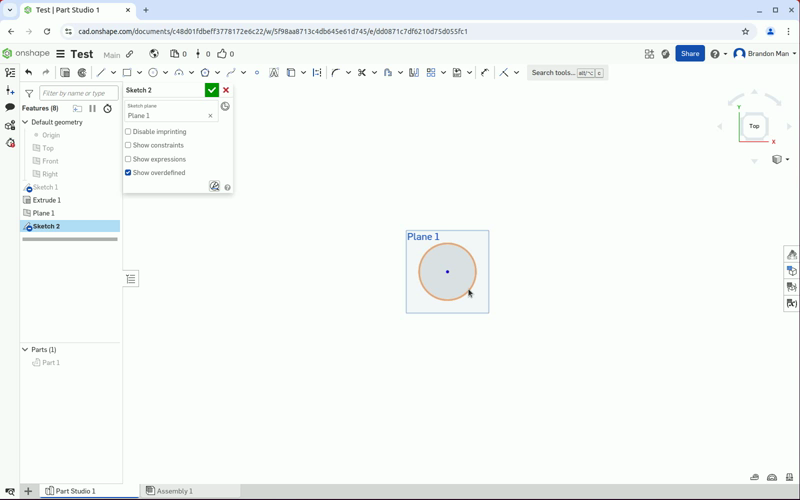
scroll(6)
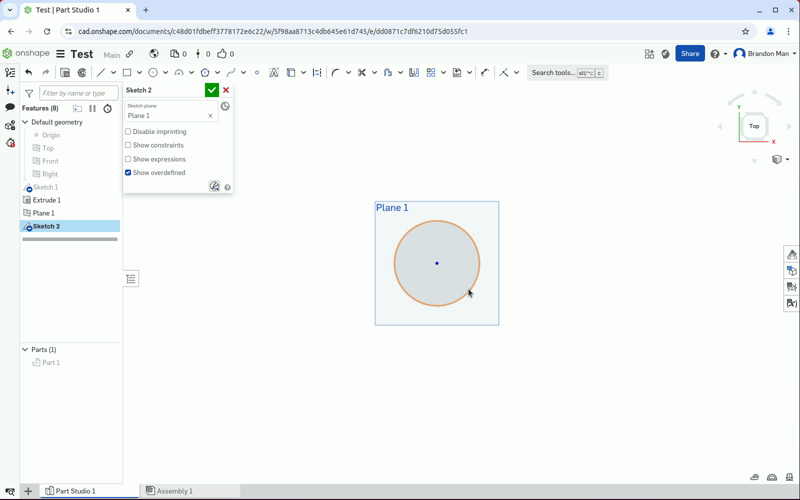
scroll(6)
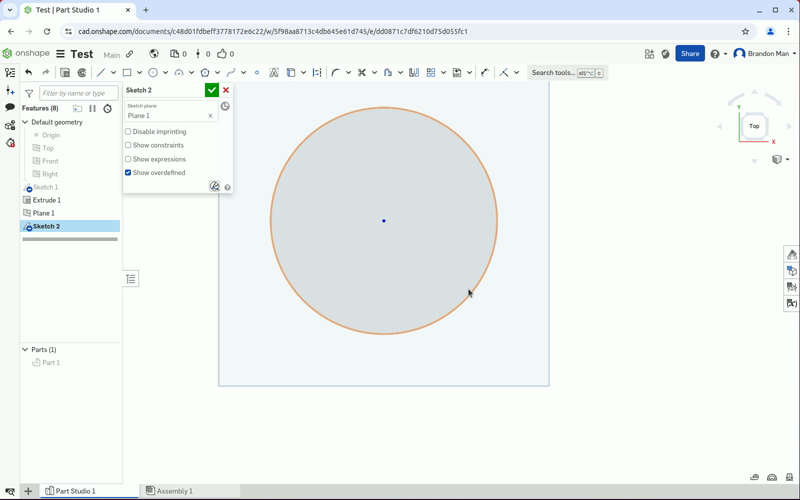
click(468, 288)
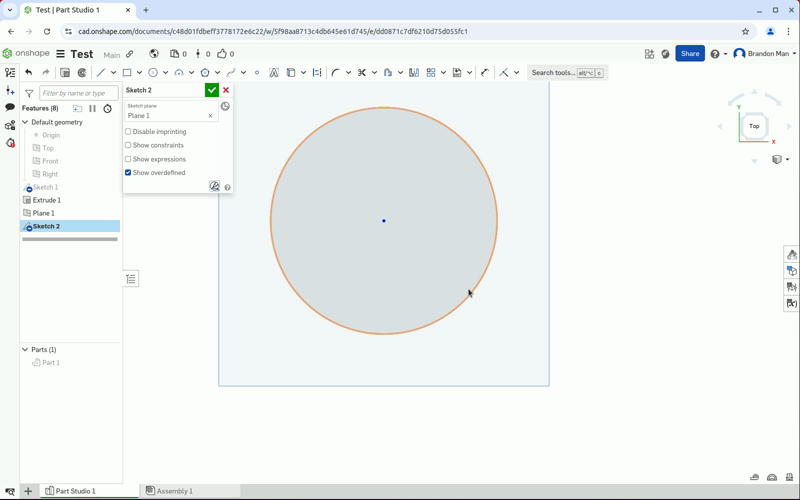
scroll(-6)
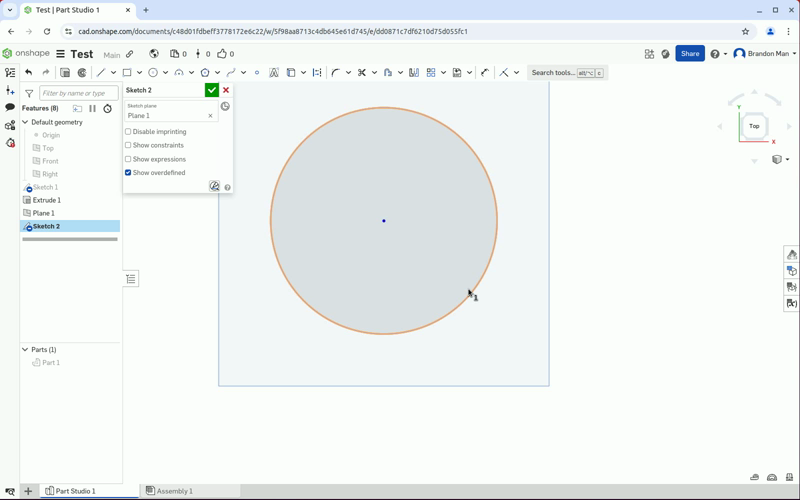
scroll(-6)
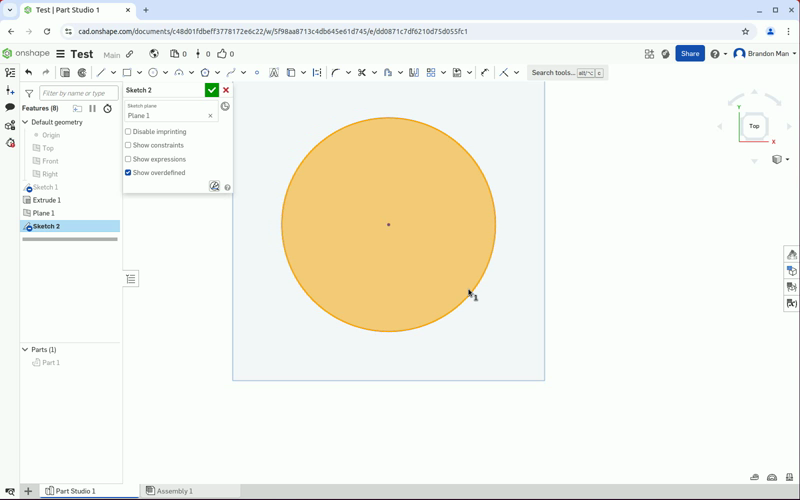
scroll(-6)
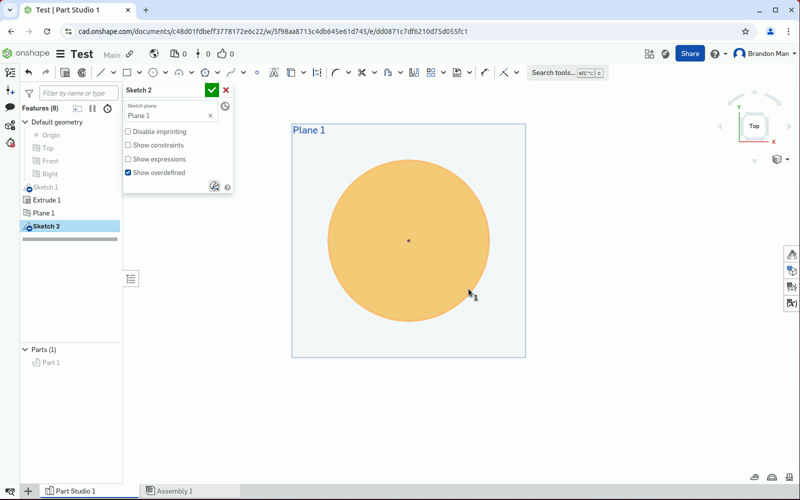
scroll(-6)
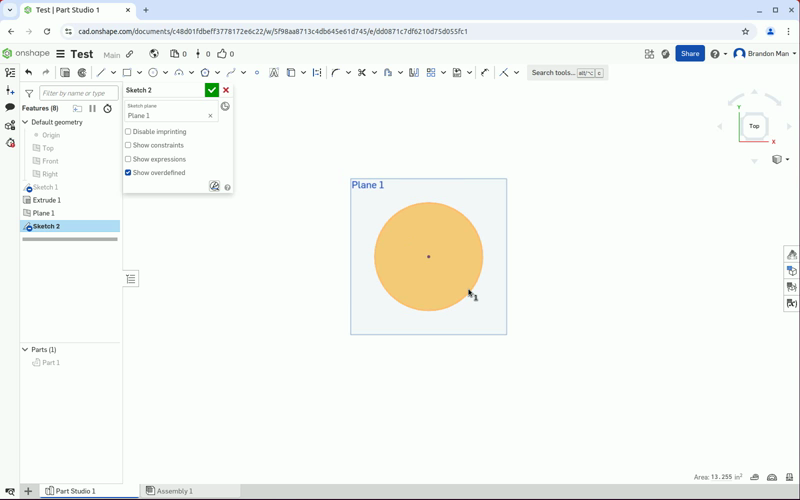
scroll(-6)
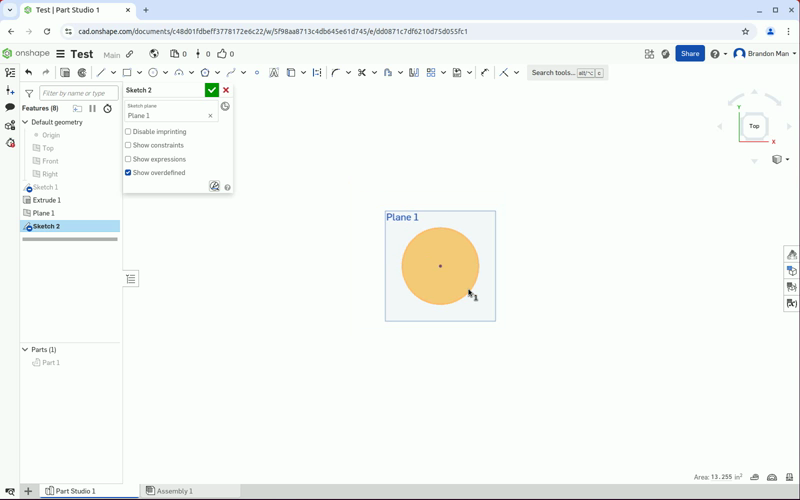
scroll(-6)
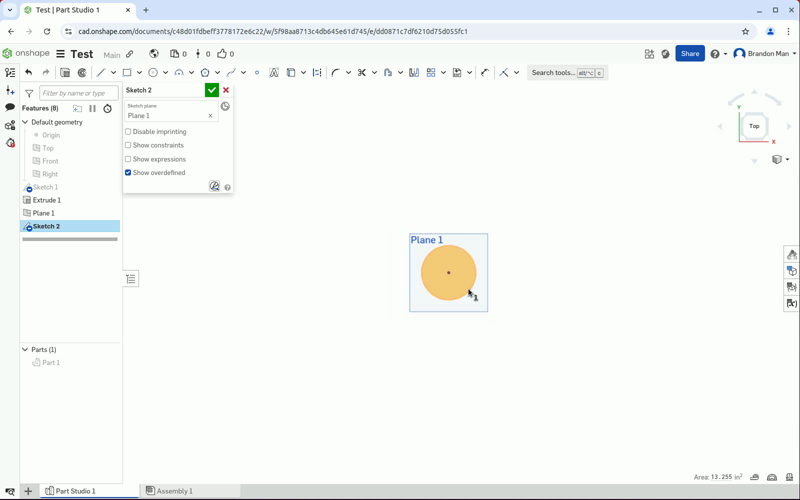
scroll(-6)
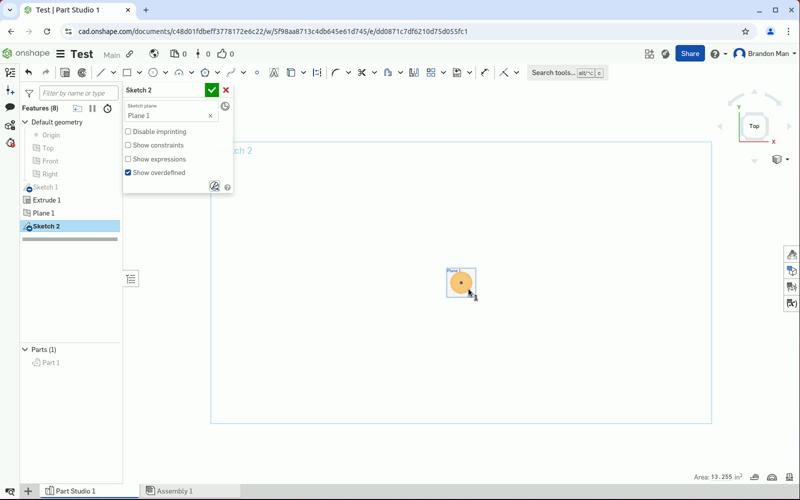
mouse_move(73, 352)
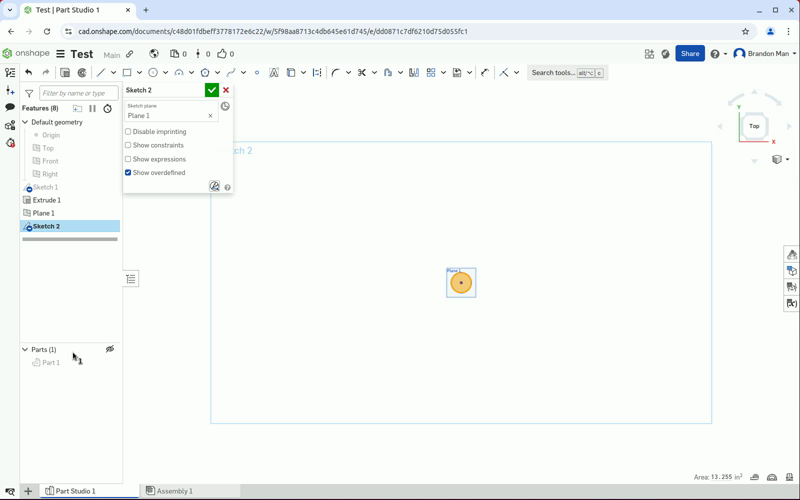
key(shift+y)
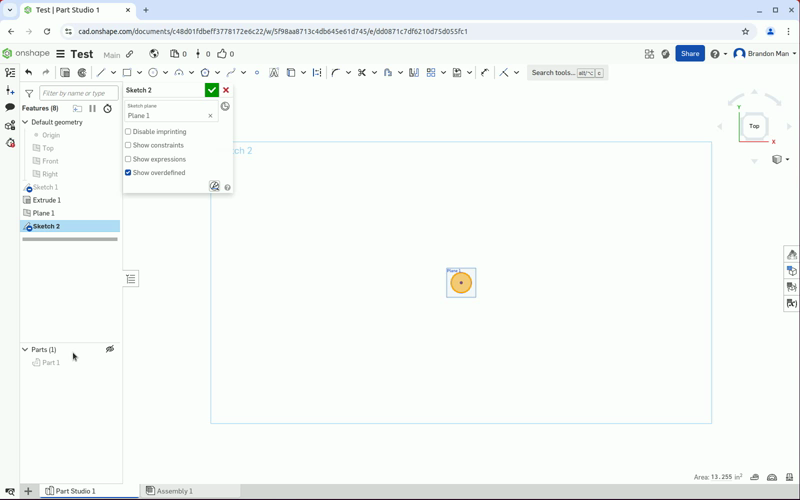
key(shift+e)
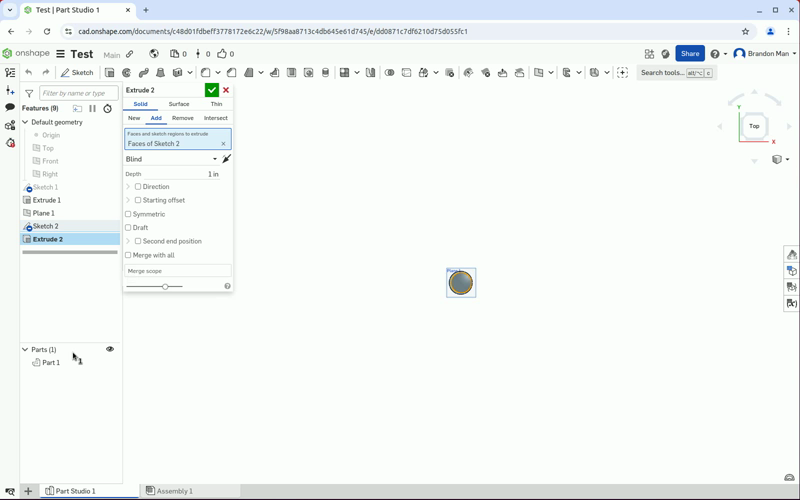
mouse_move(143, 106)
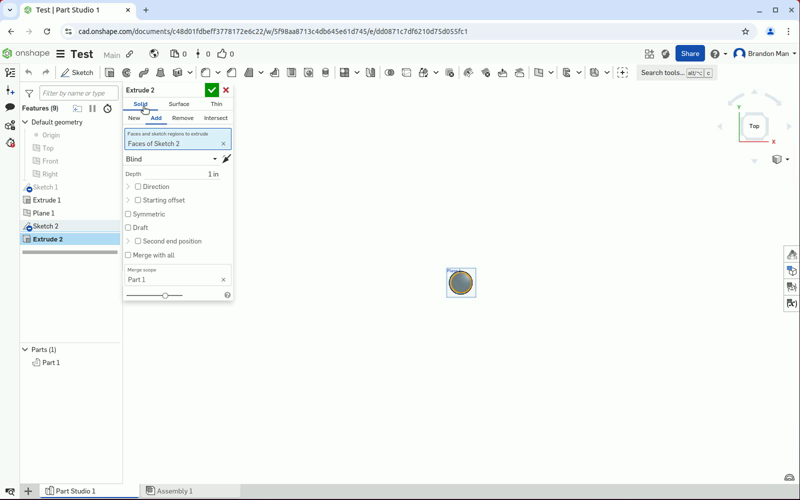
click(143, 106)
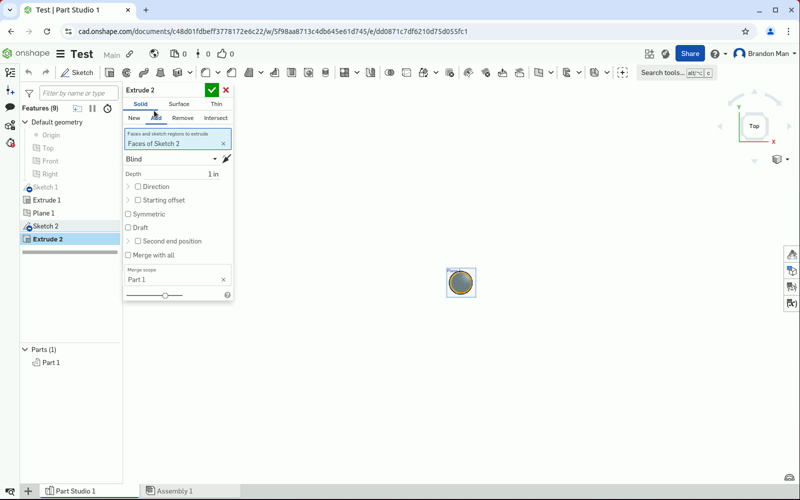
mouse_move(186, 120)
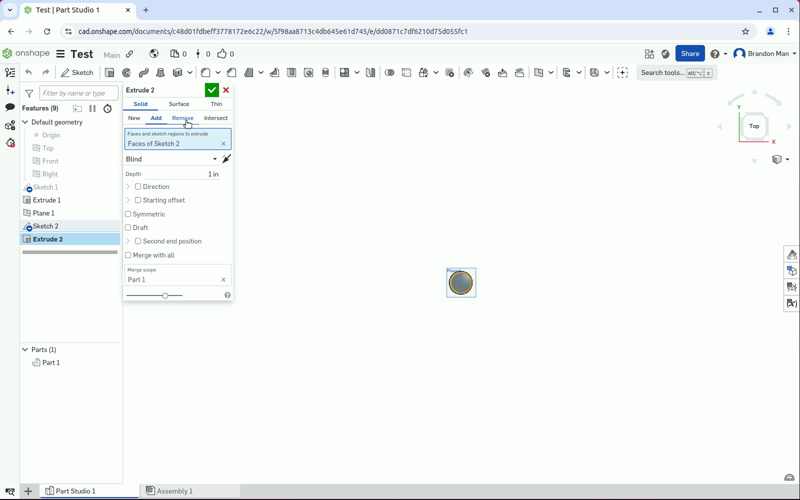
click(186, 120)
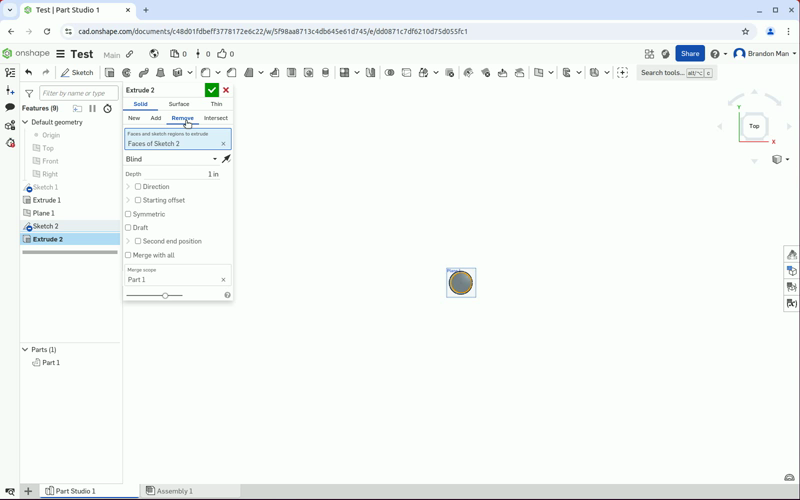
key(tab, 4)
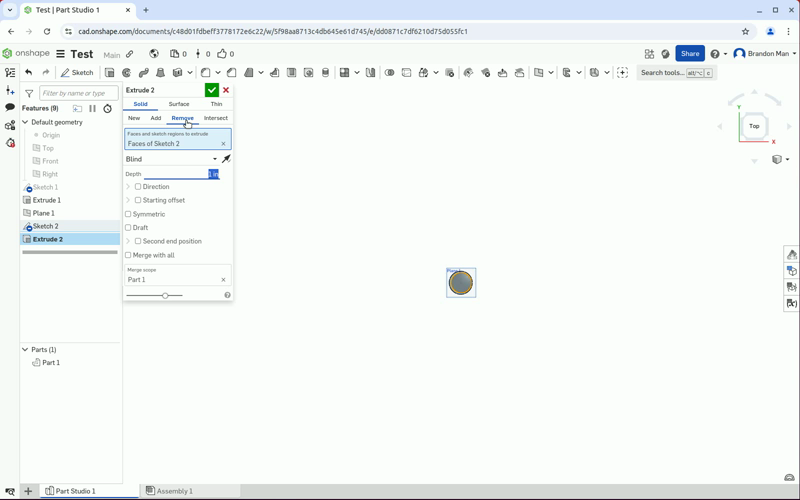
text(19.257)
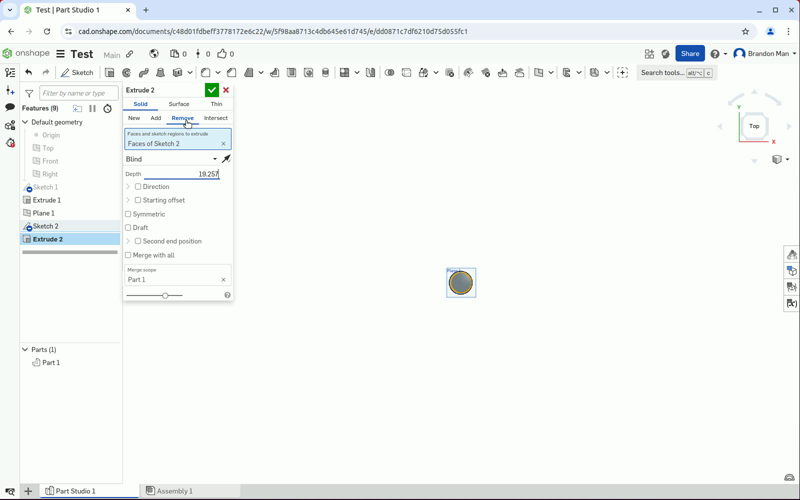
key(tab, 6)
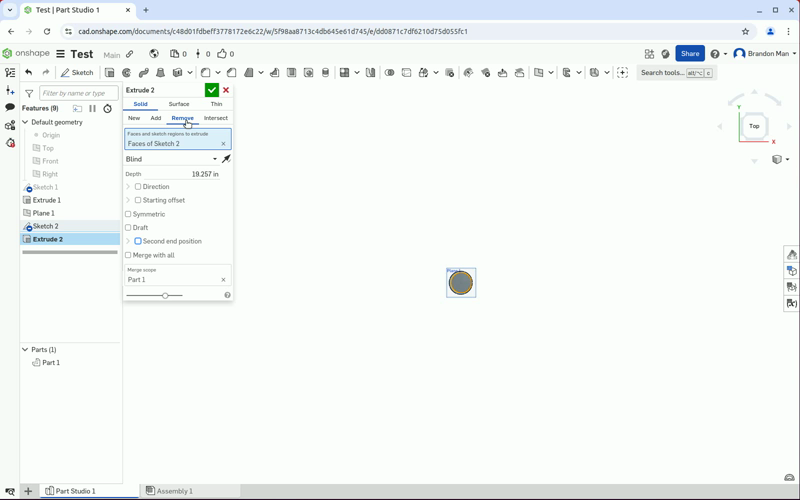
key(space)
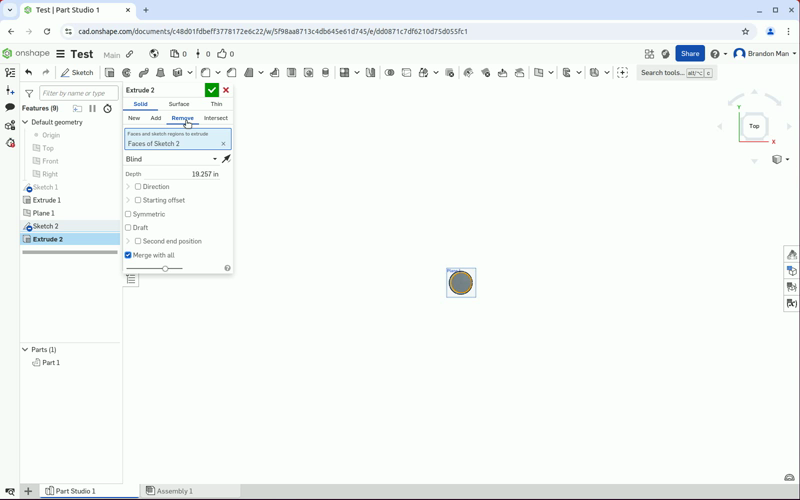
key(enter)
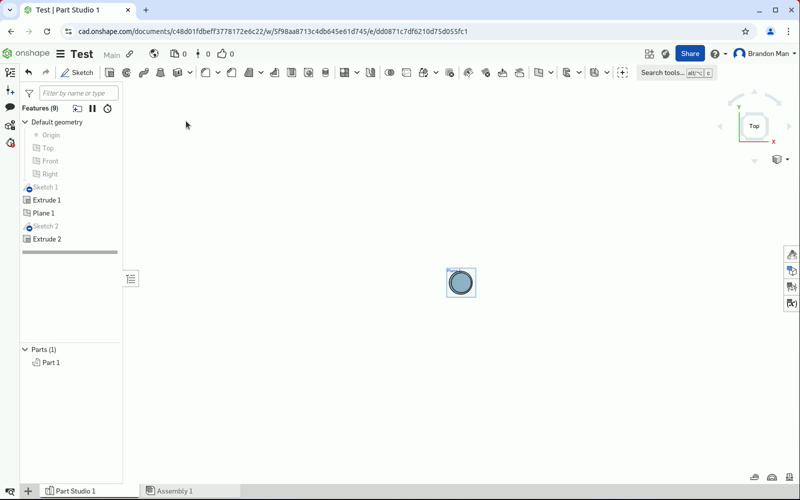
key(shift+h)
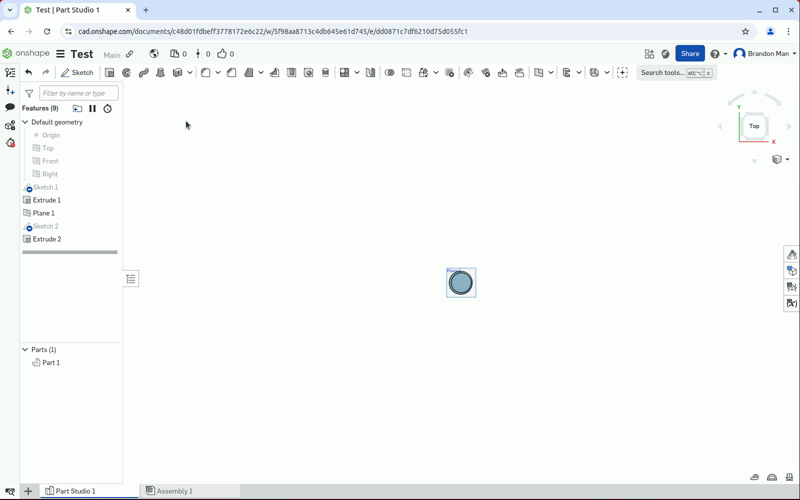
key(shift+h)
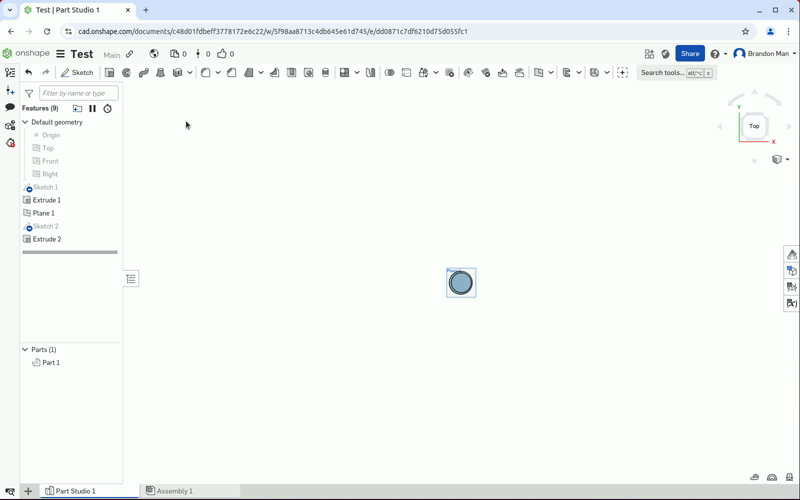
key(shift+7)
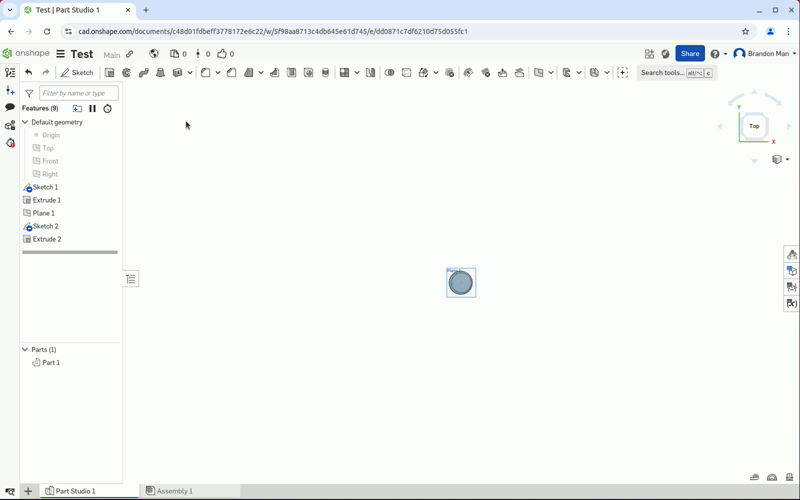
key(up, 3)
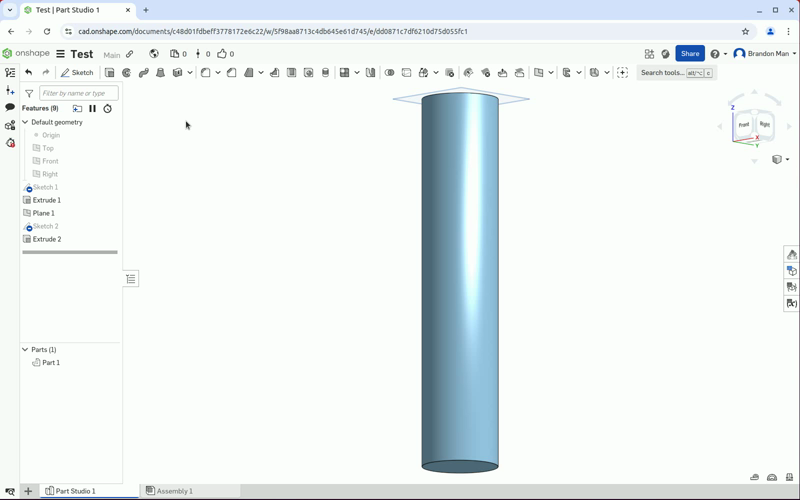
key(left, 3)
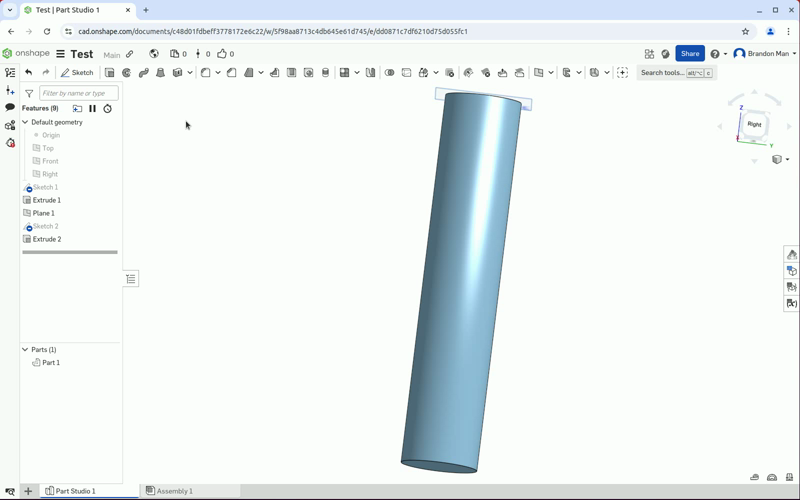
key(right, 3)
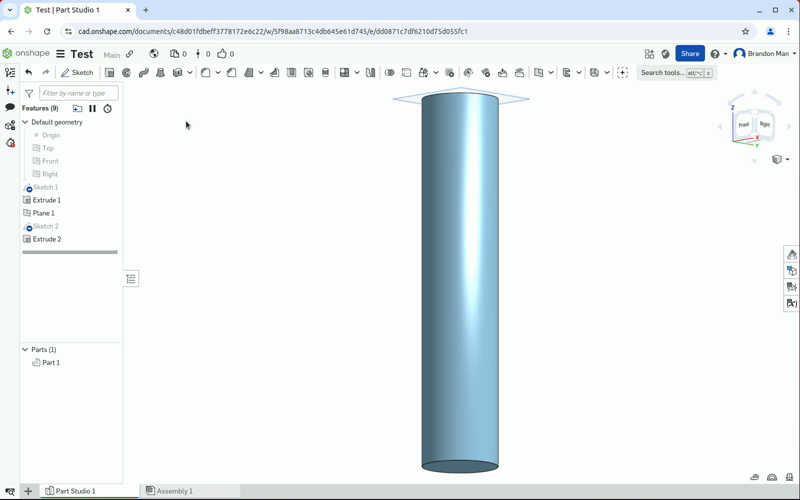
key(down, 3)
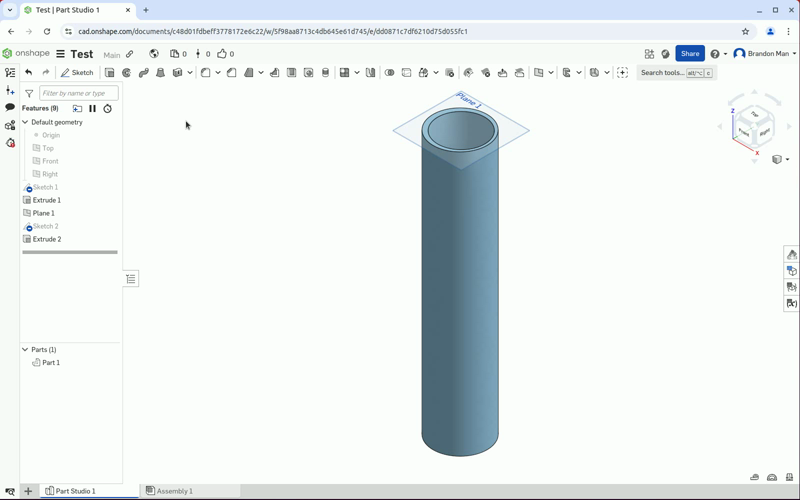
mouse_move(73, 189)
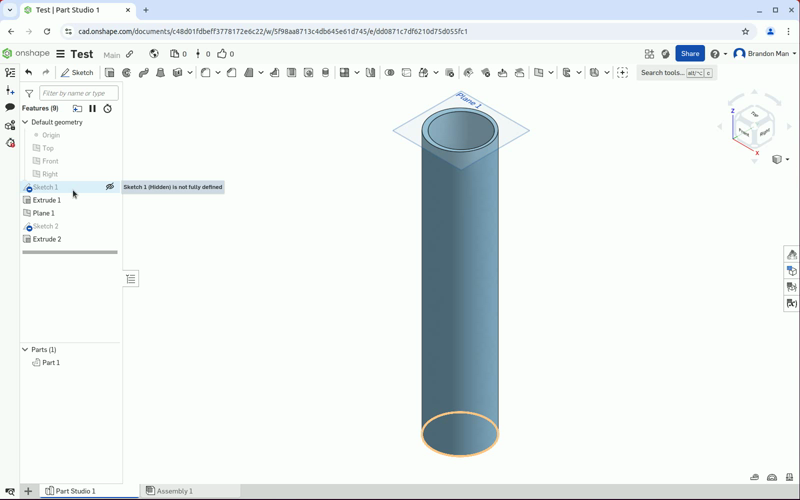
click(73, 189)